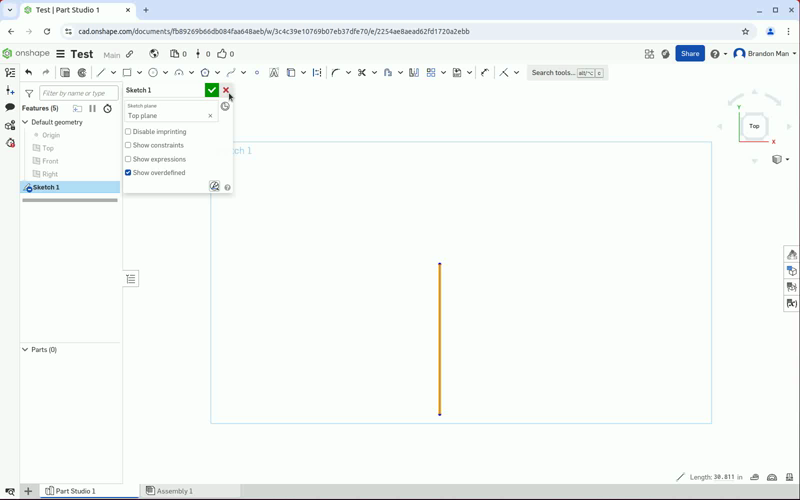
key(shift+h)
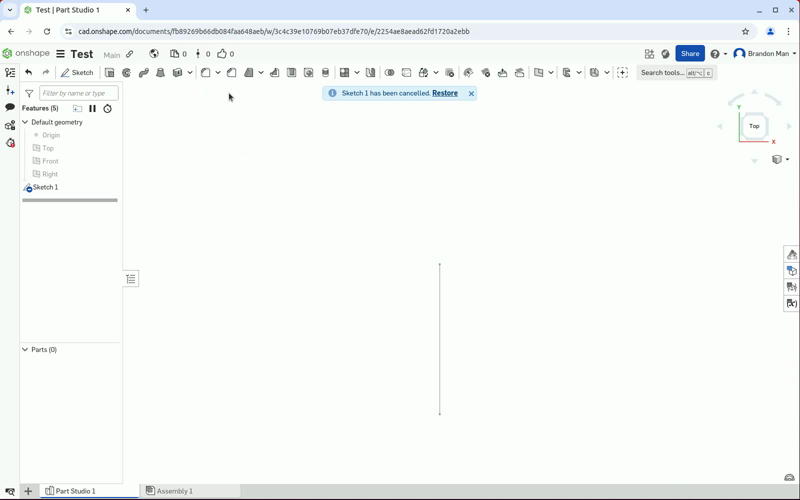
key(shift+s)
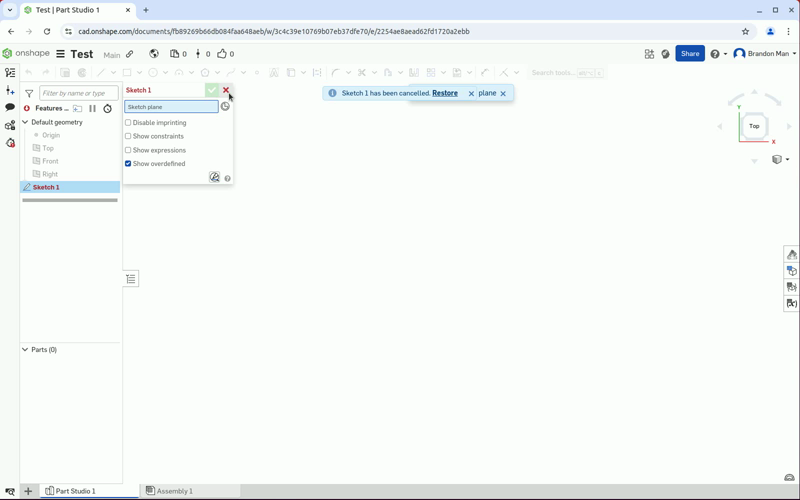
mouse_move(73, 150)
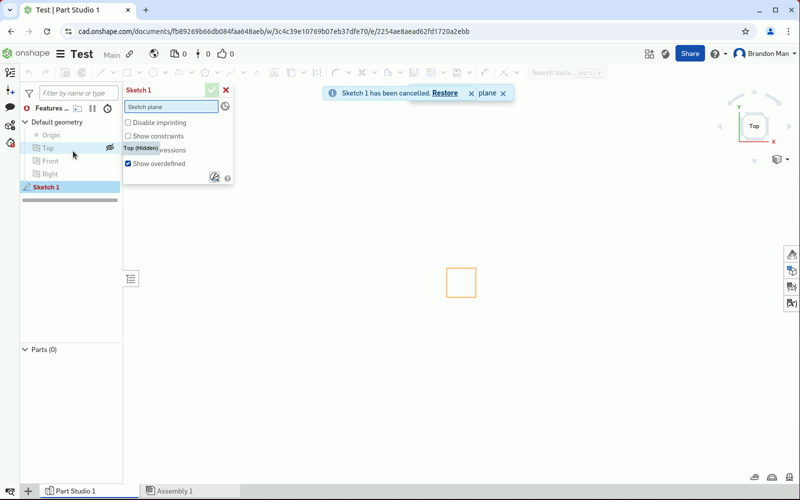
click(73, 150)
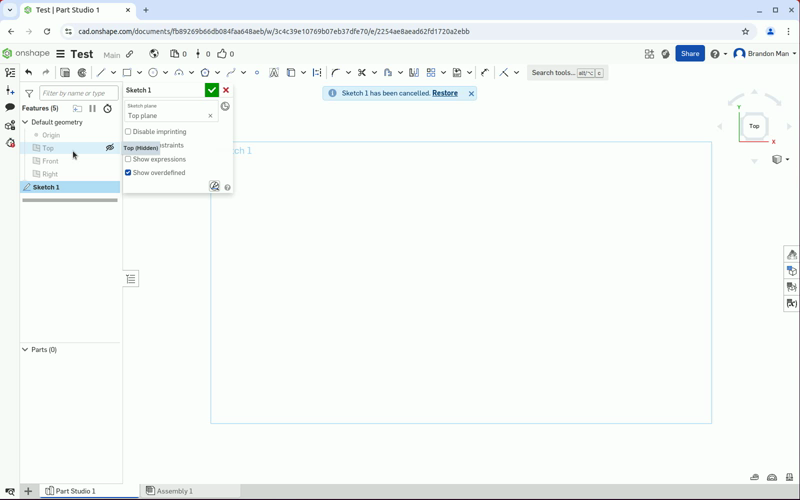
mouse_move(73, 352)
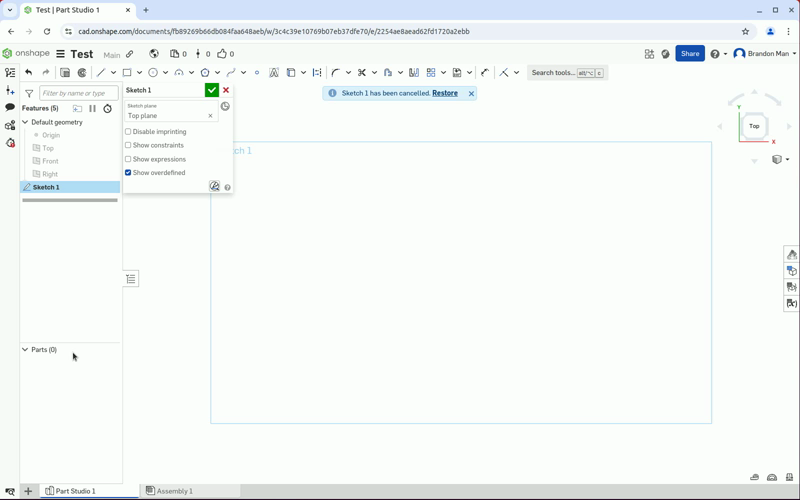
key(y)
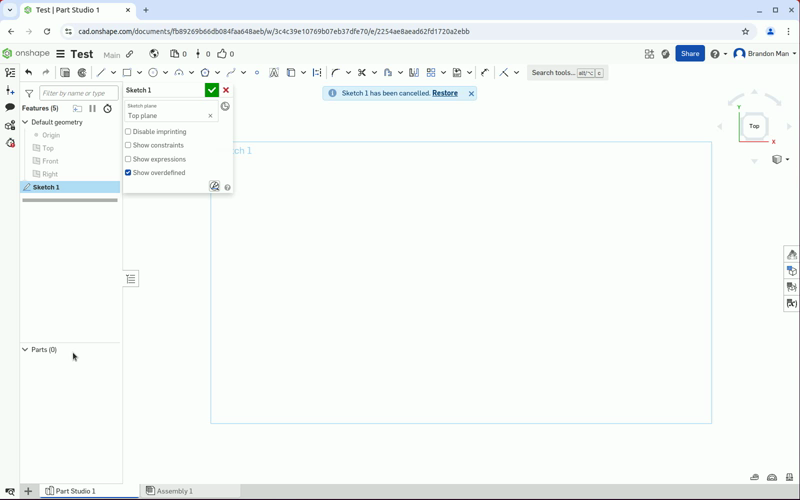
key(c)
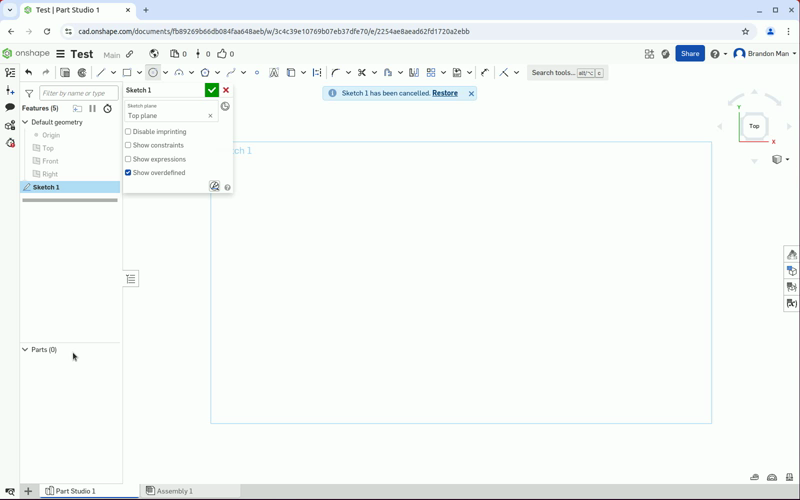
key_down(shift)
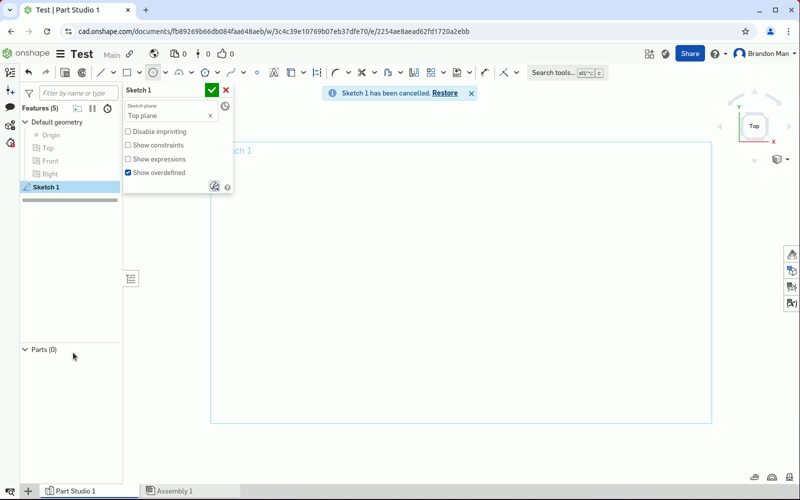
mouse_move(461, 282)
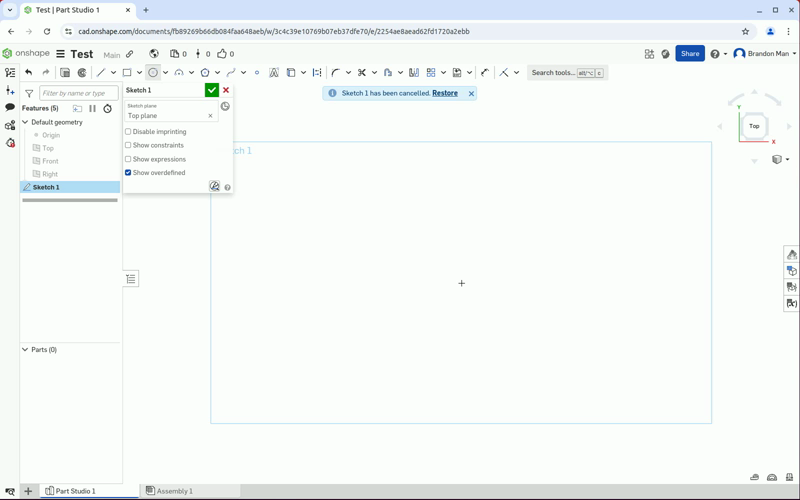
click(461, 282)
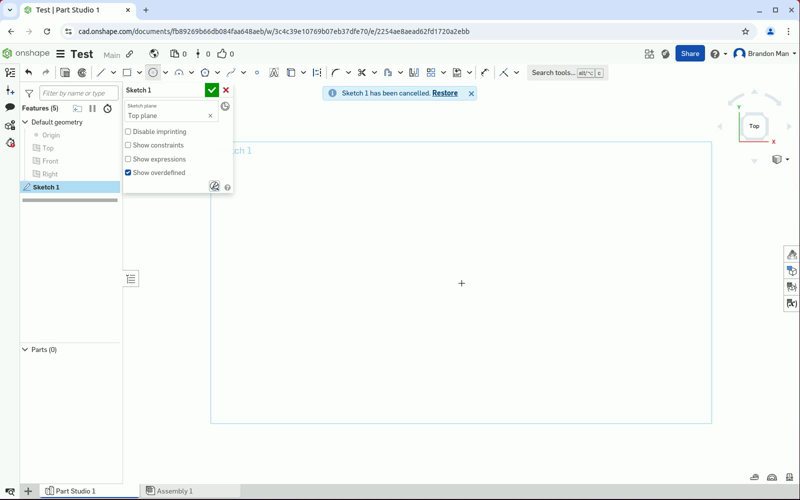
key_up(shift)
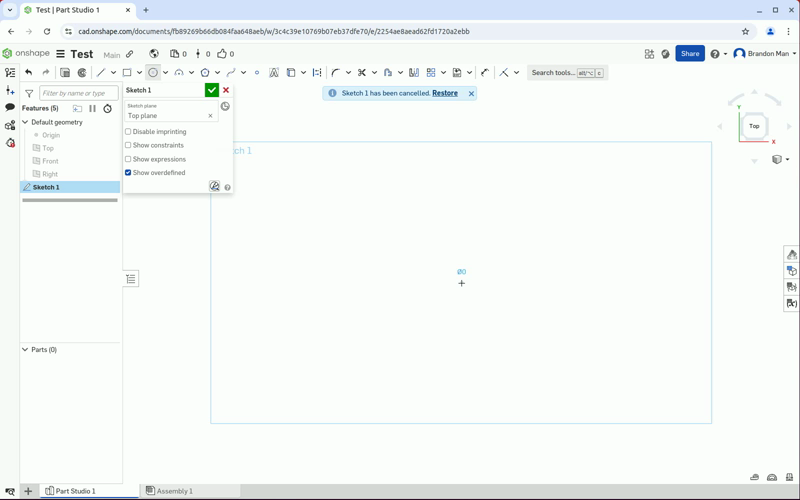
mouse_move(482, 282)
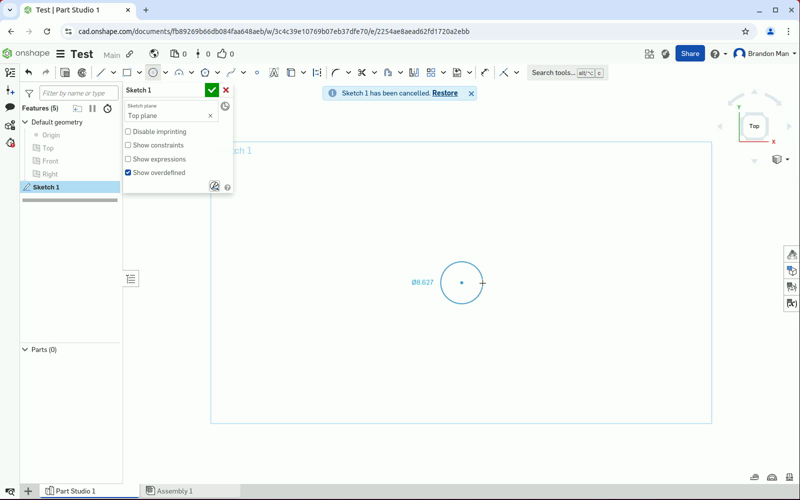
click(482, 282)
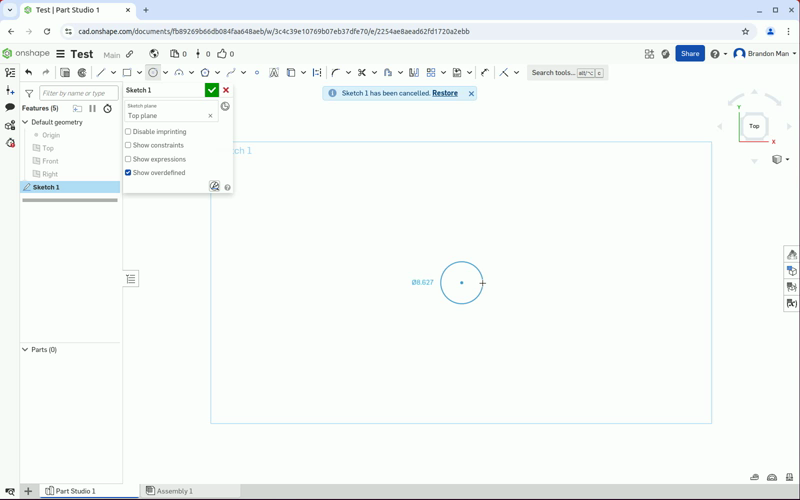
key(esc)
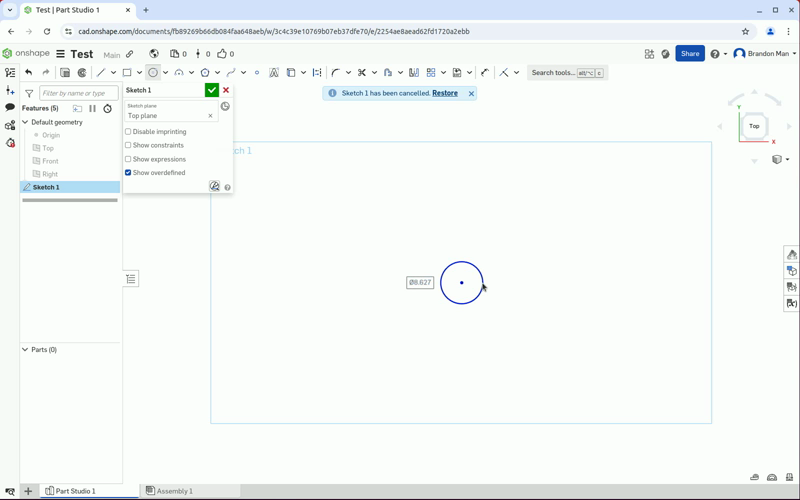
mouse_move(472, 276)
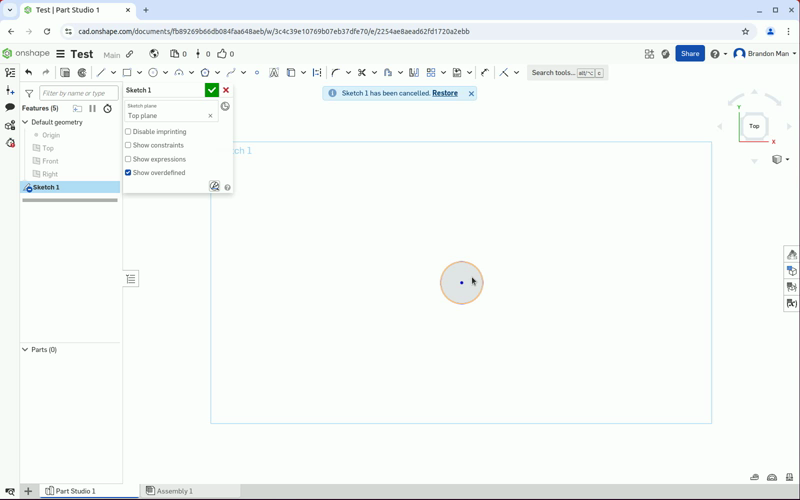
scroll(6)
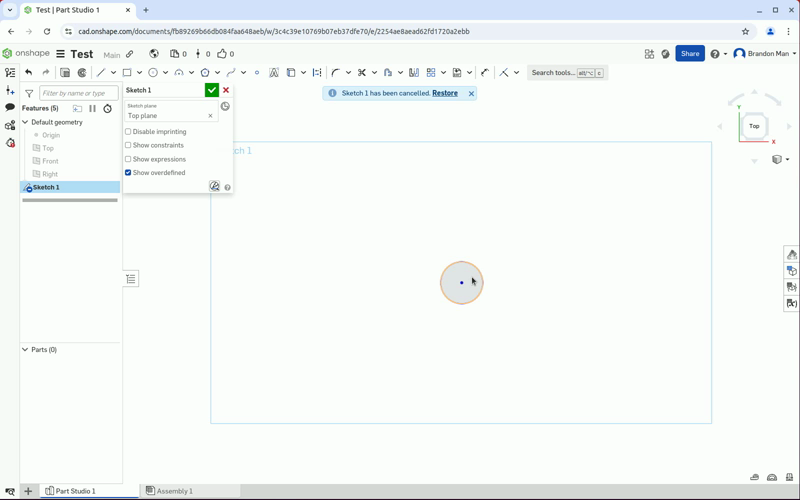
scroll(6)
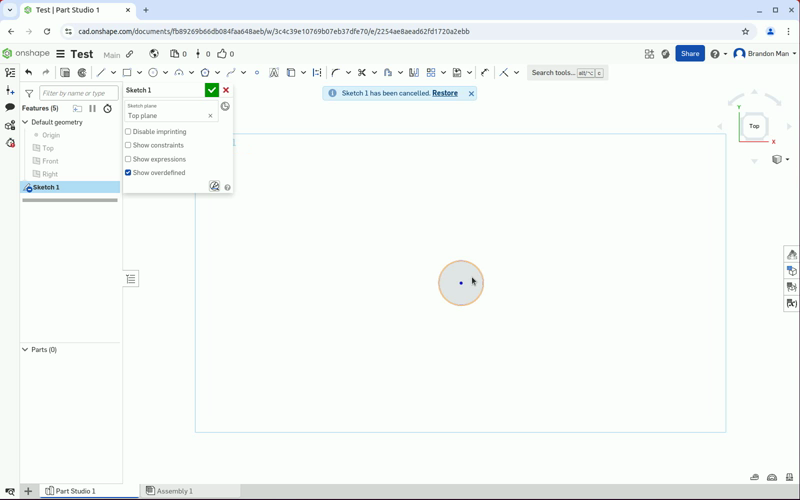
scroll(6)
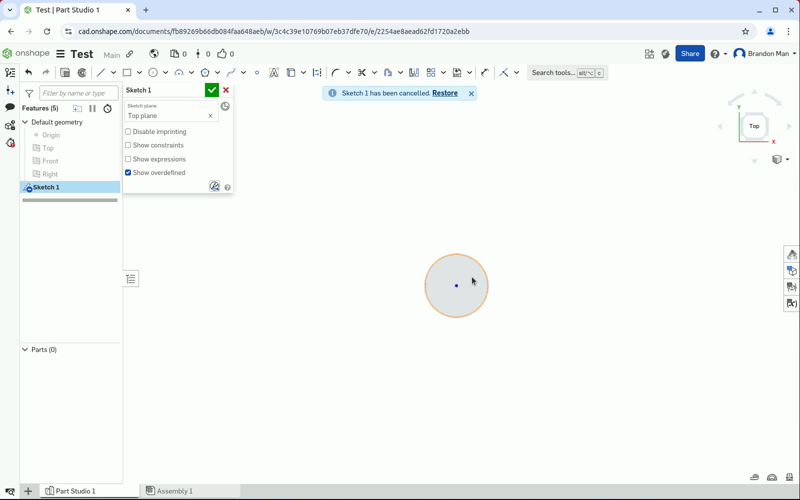
scroll(6)
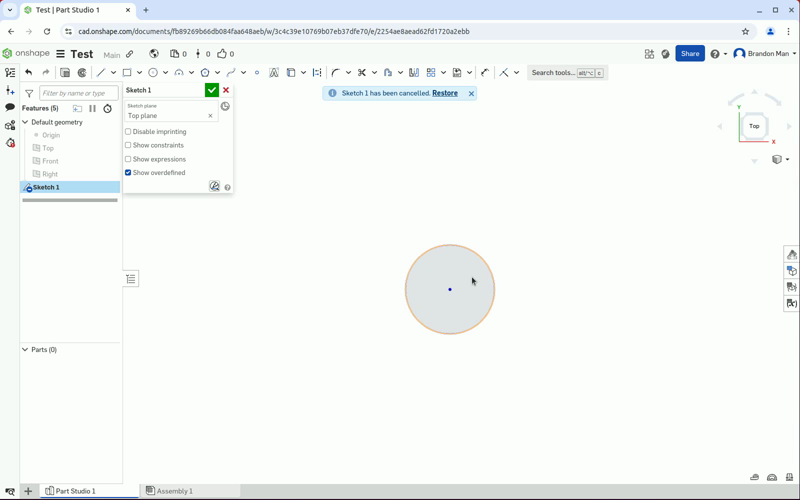
scroll(6)
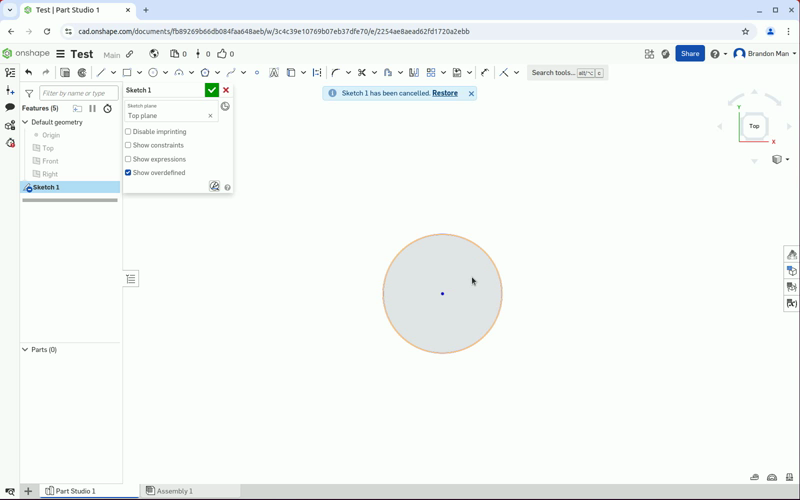
scroll(6)
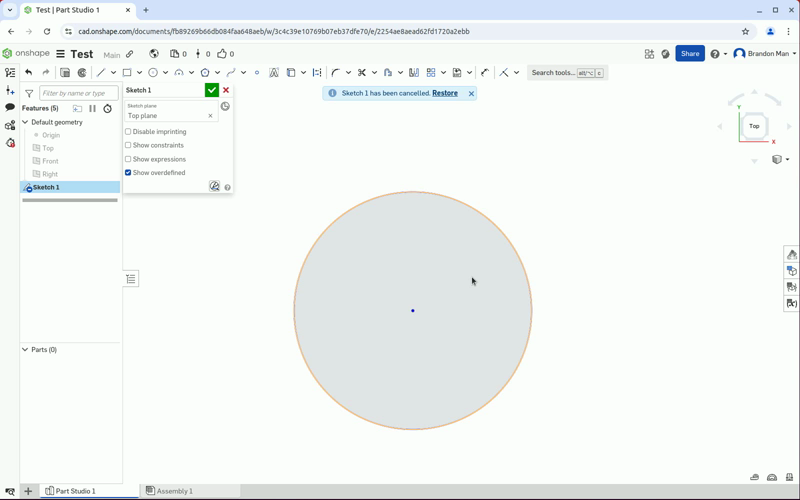
scroll(6)
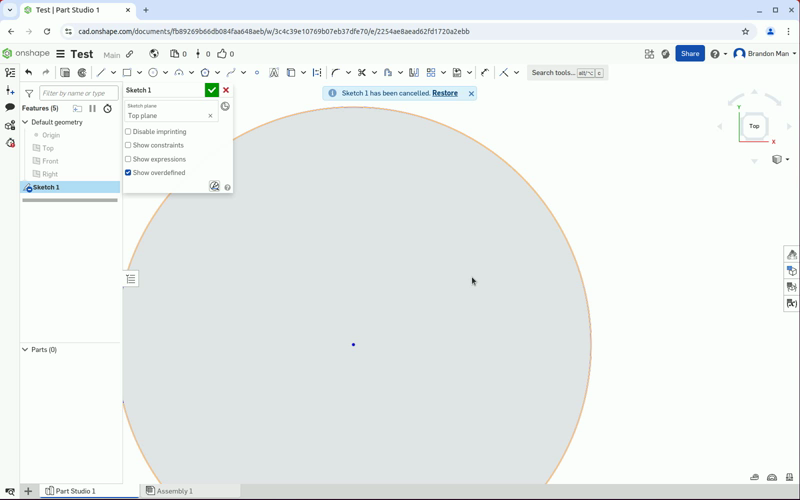
click(472, 276)
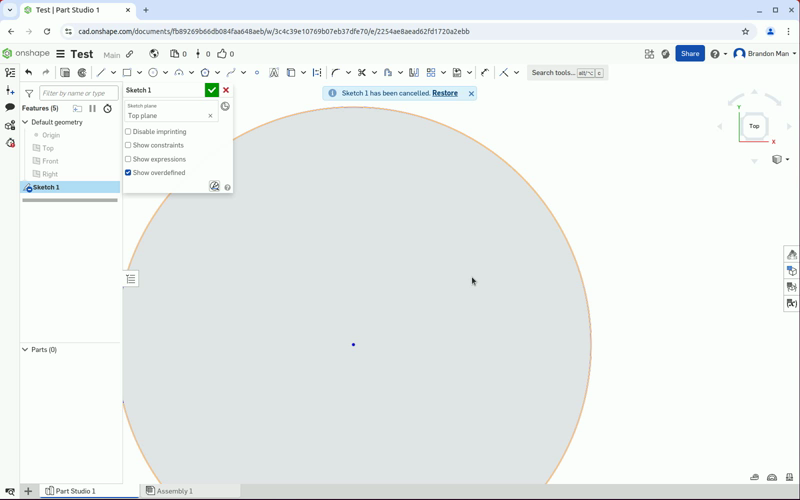
scroll(-6)
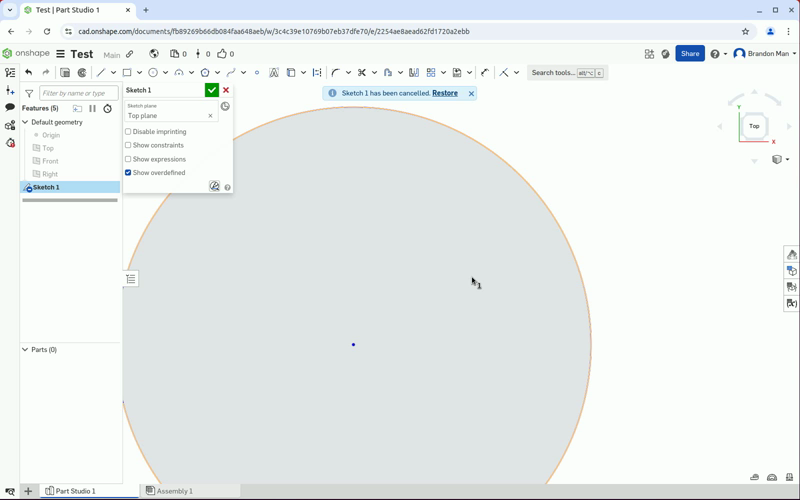
scroll(-6)
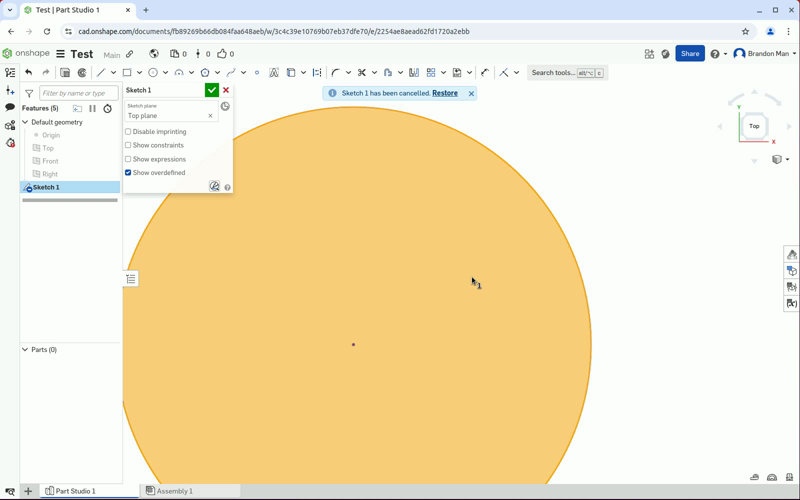
scroll(-6)
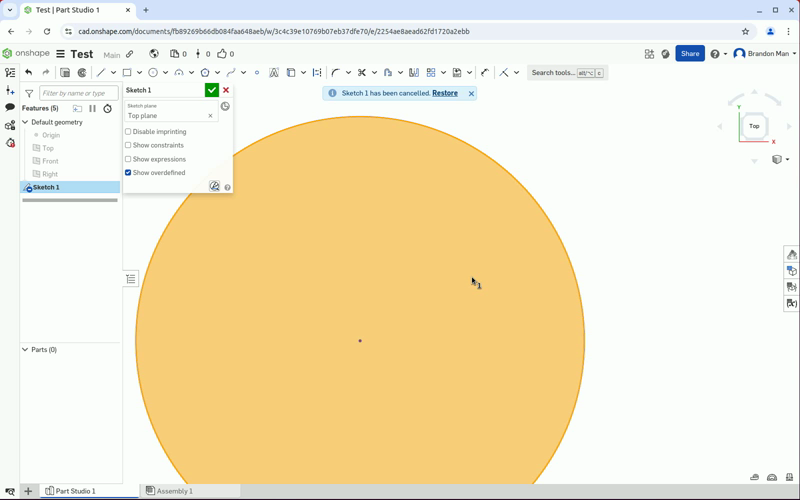
scroll(-6)
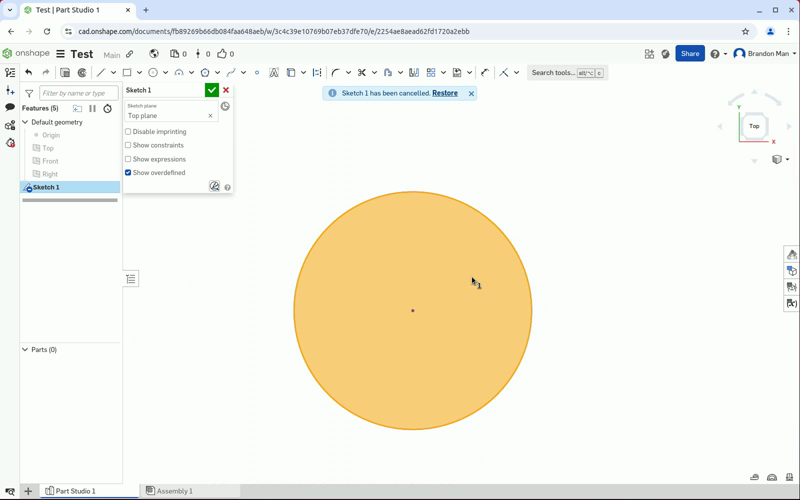
scroll(-6)
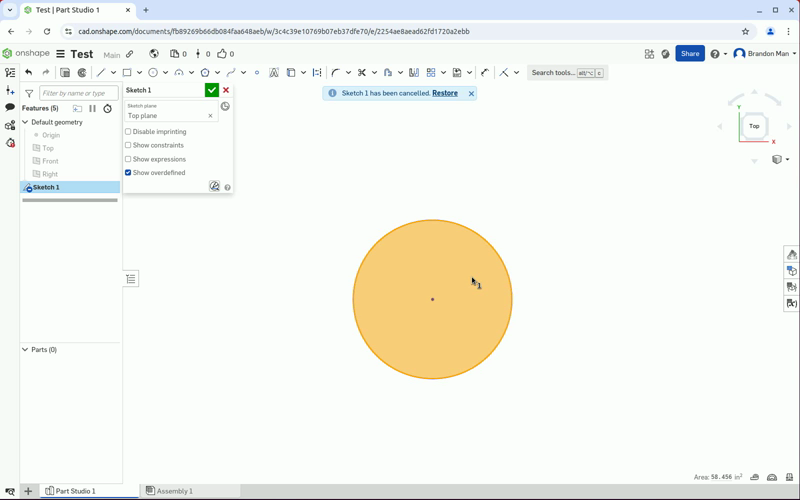
scroll(-6)
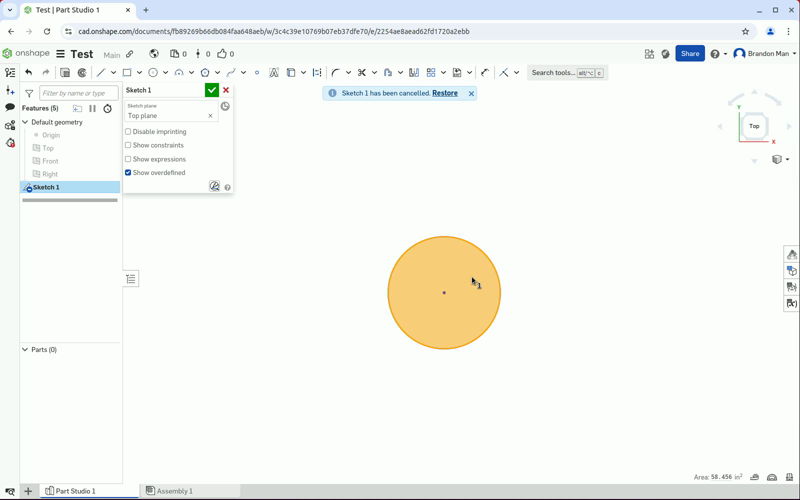
scroll(-6)
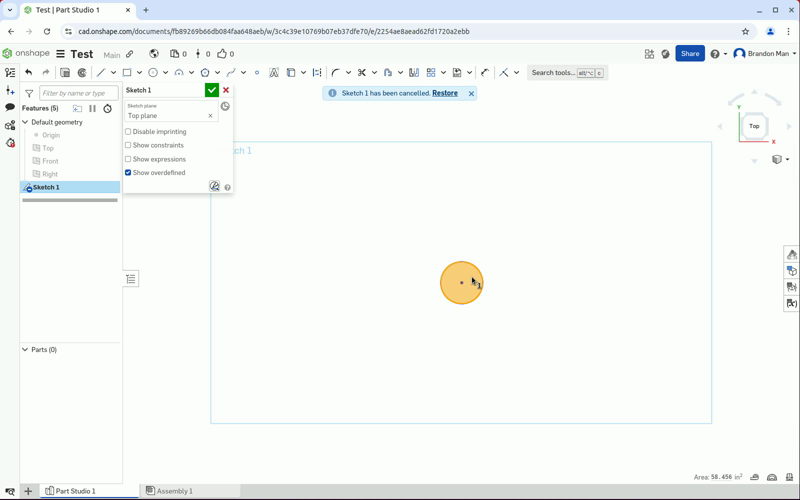
mouse_move(73, 352)
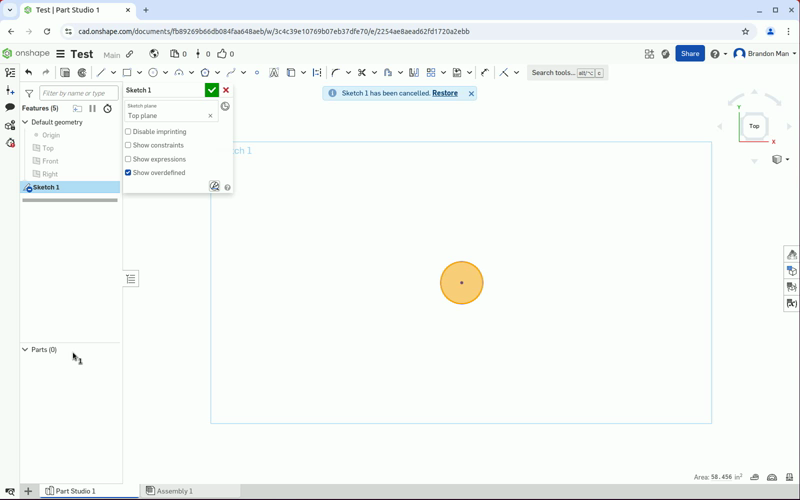
key(shift+y)
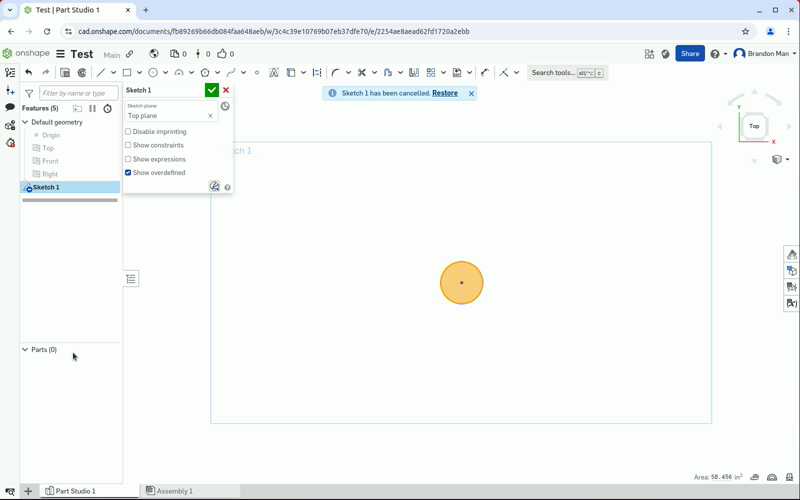
key(shift+e)
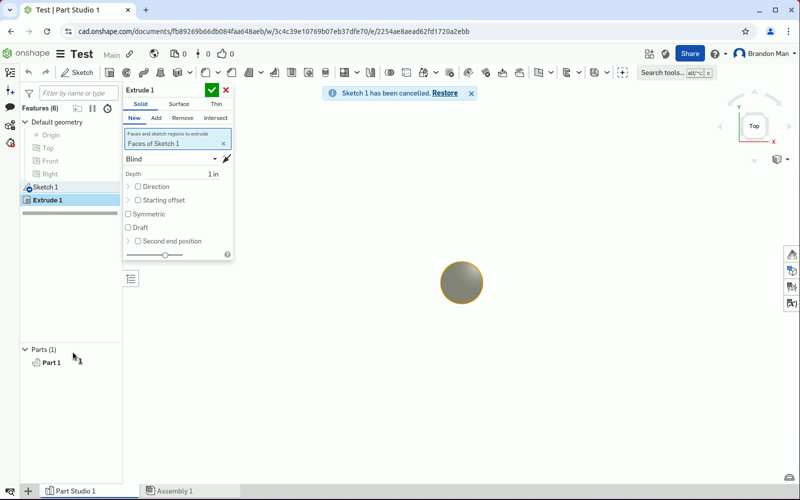
mouse_move(143, 106)
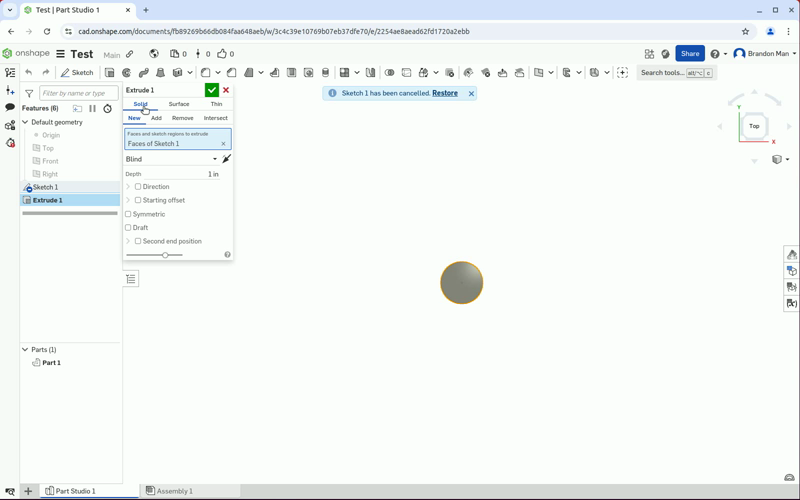
click(143, 106)
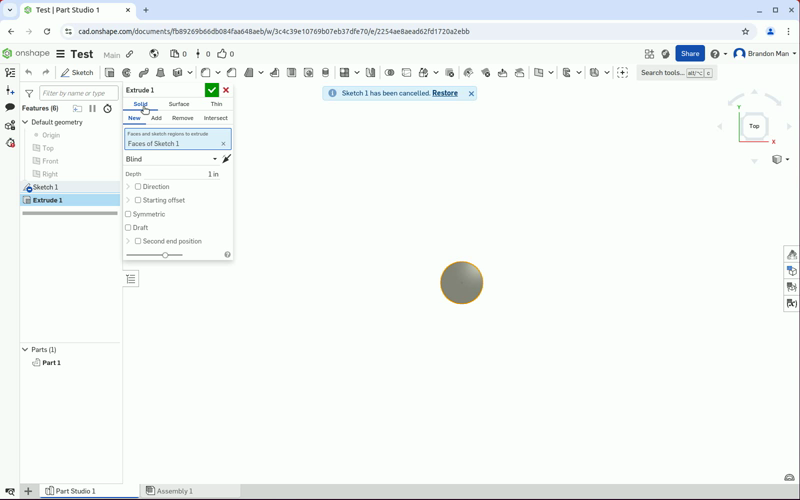
mouse_move(137, 120)
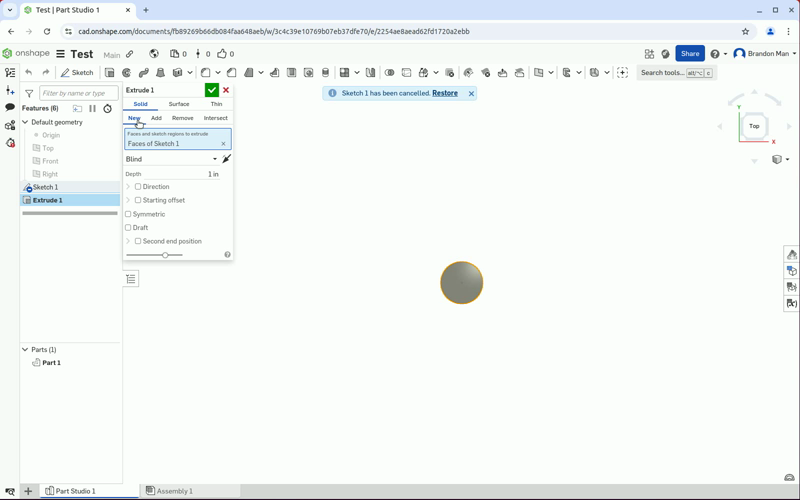
click(137, 120)
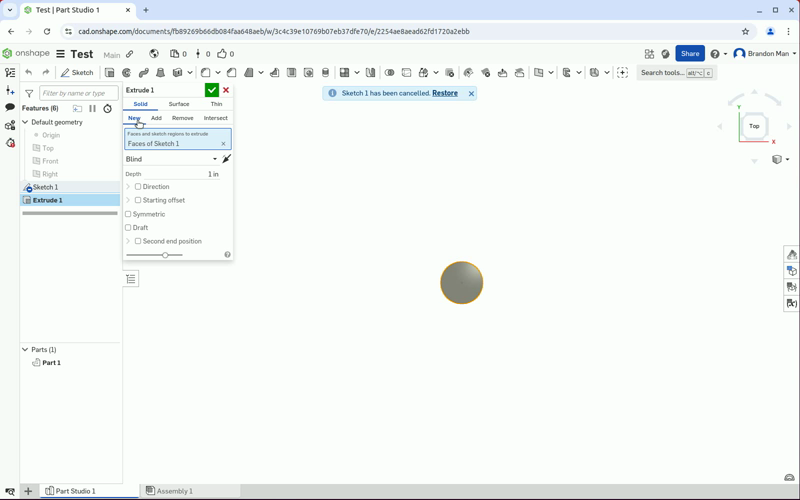
key(tab, 4)
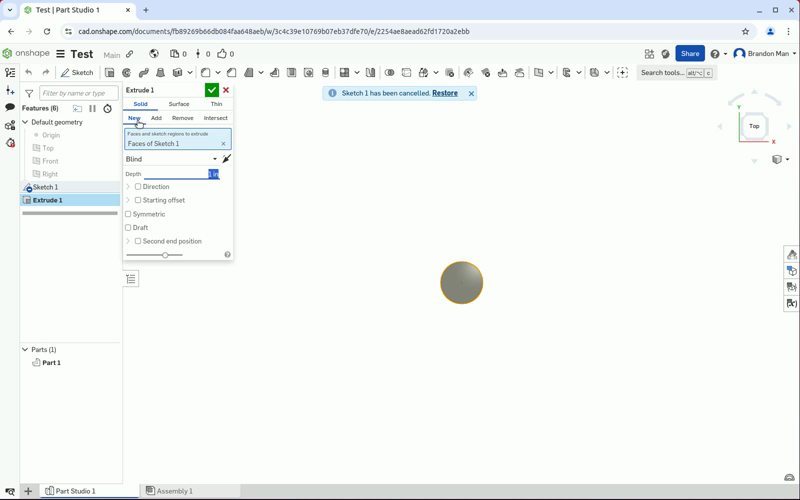
text(23.108)
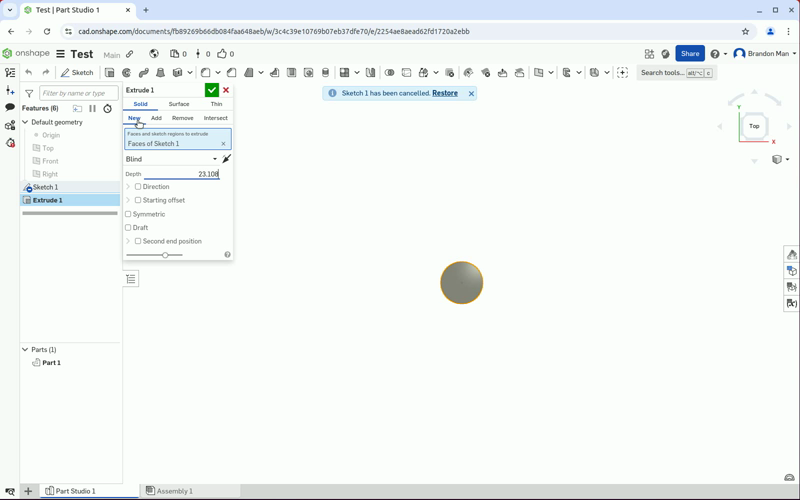
key(enter)
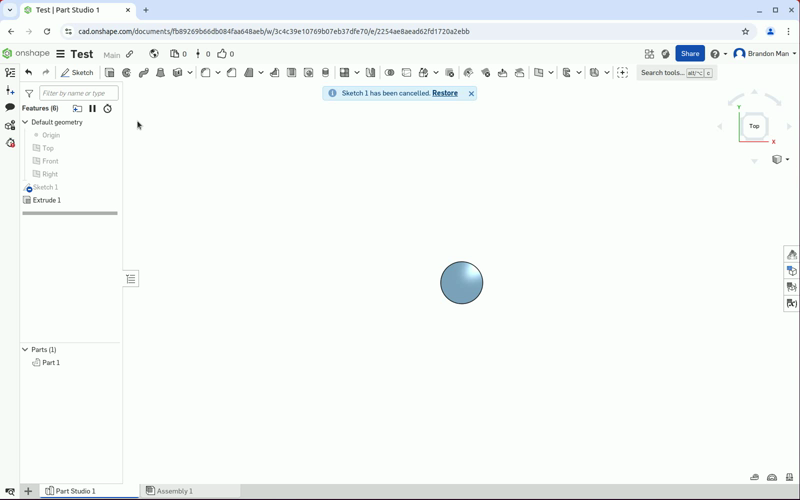
key(shift+h)
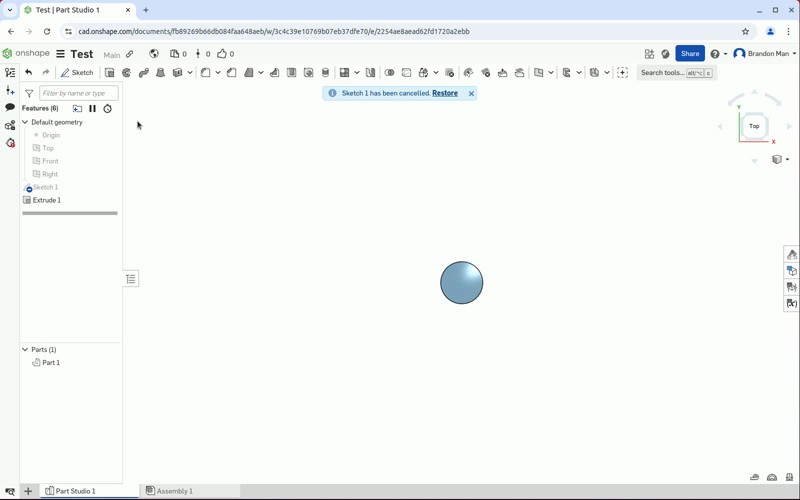
key(shift+h)
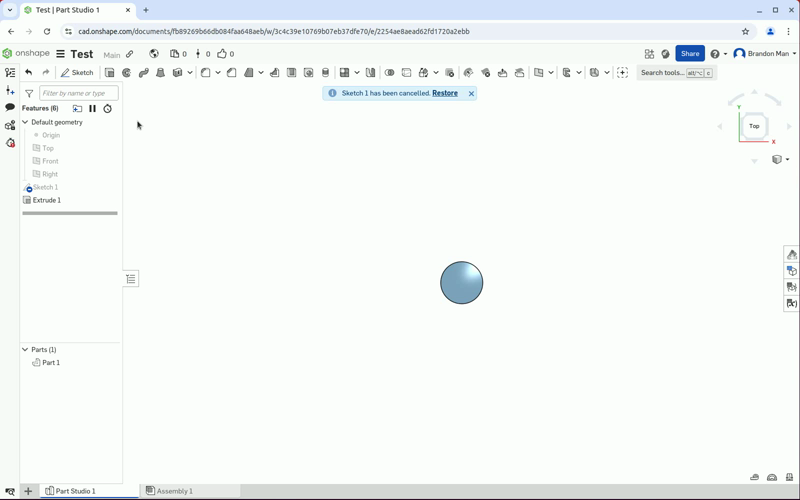
mouse_move(73, 189)
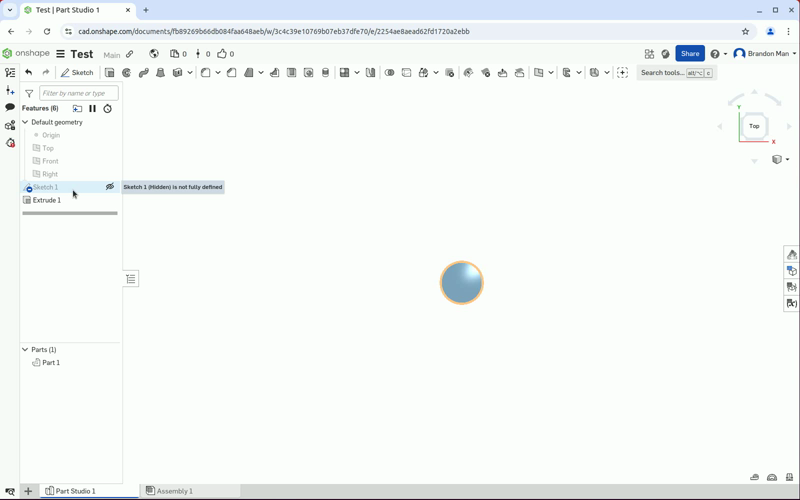
click(73, 189)
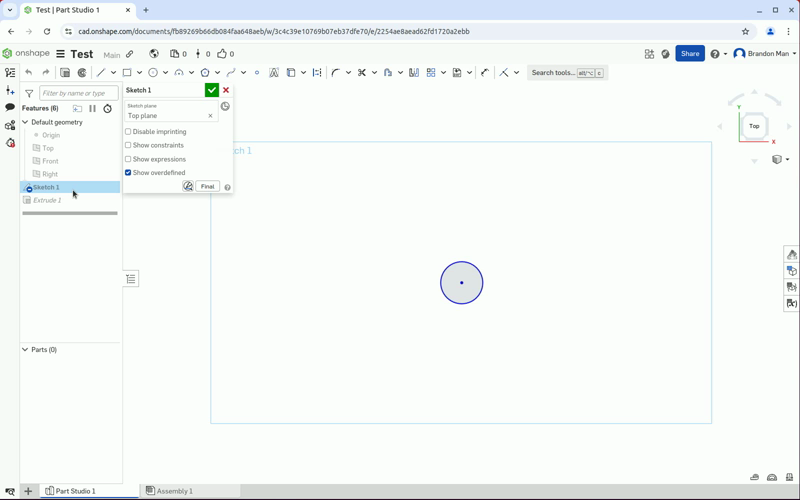
mouse_move(229, 92)
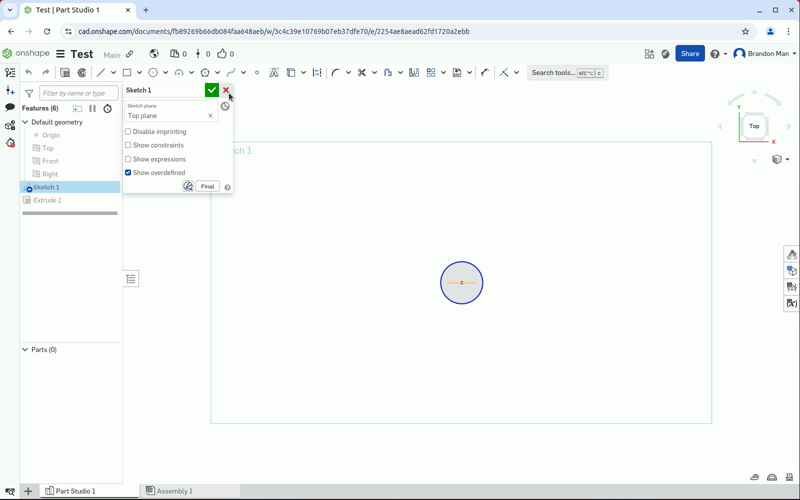
click(229, 92)
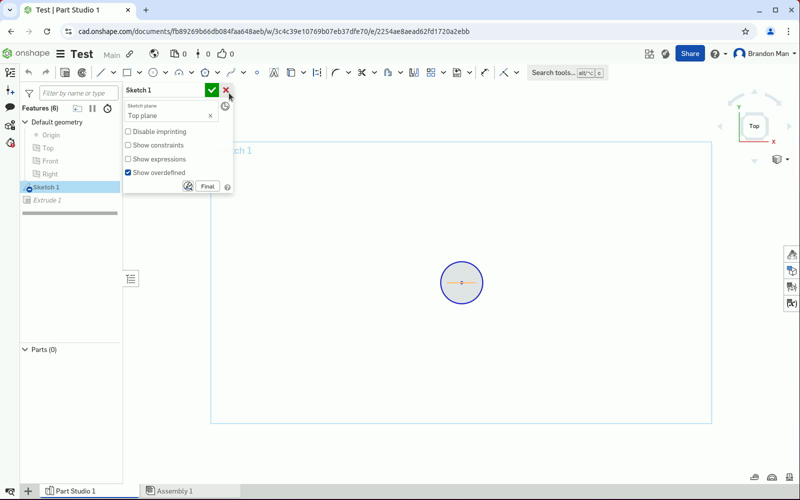
key(shift+s)
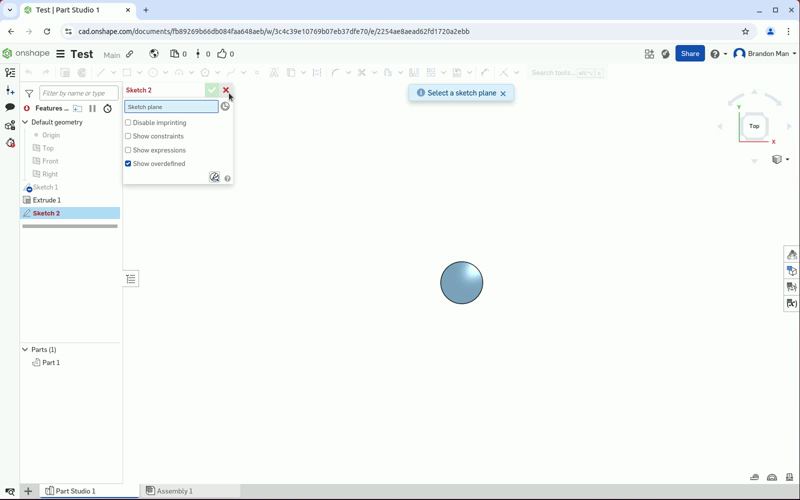
mouse_move(73, 150)
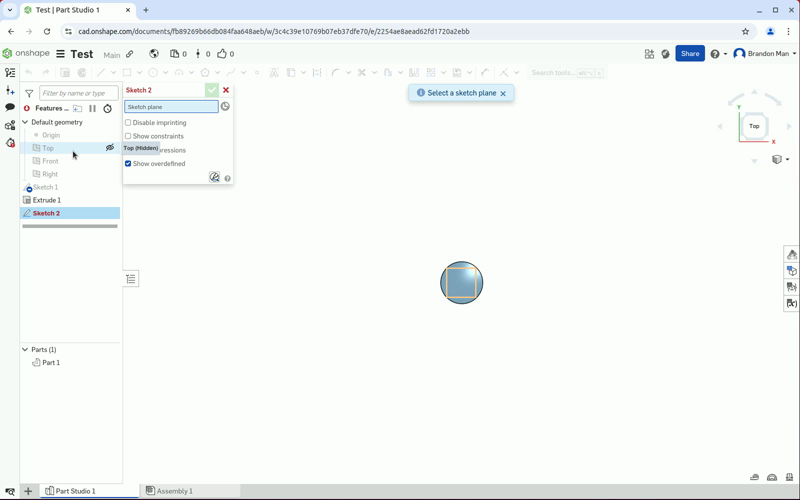
click(73, 150)
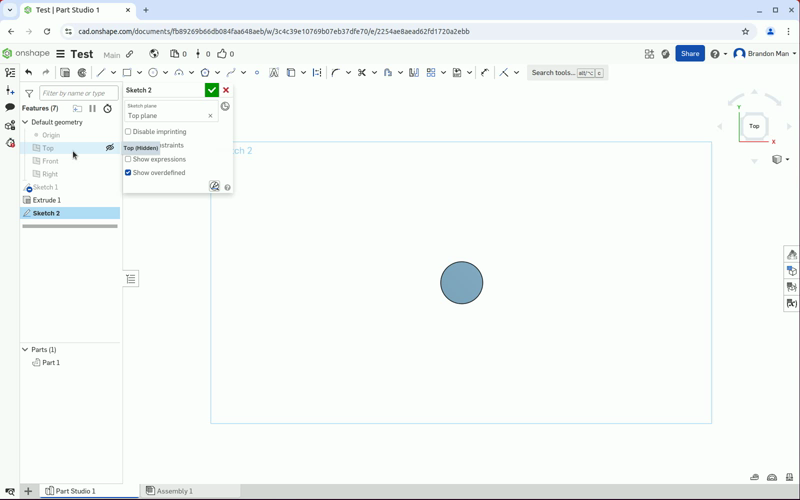
mouse_move(73, 352)
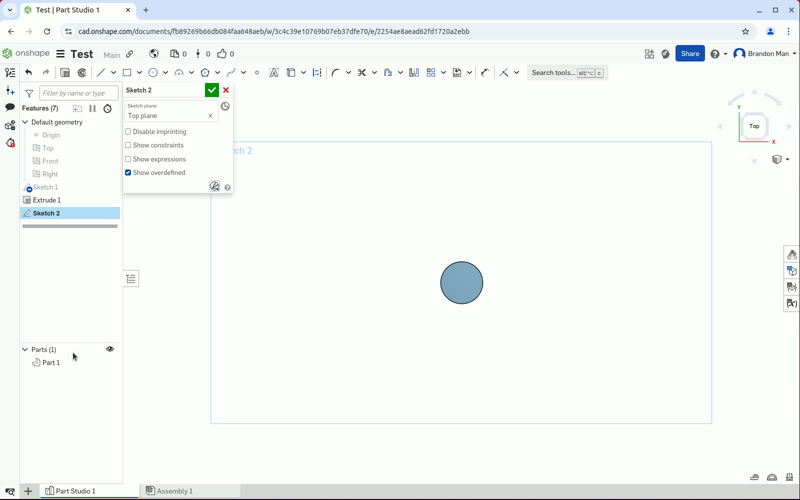
key(y)
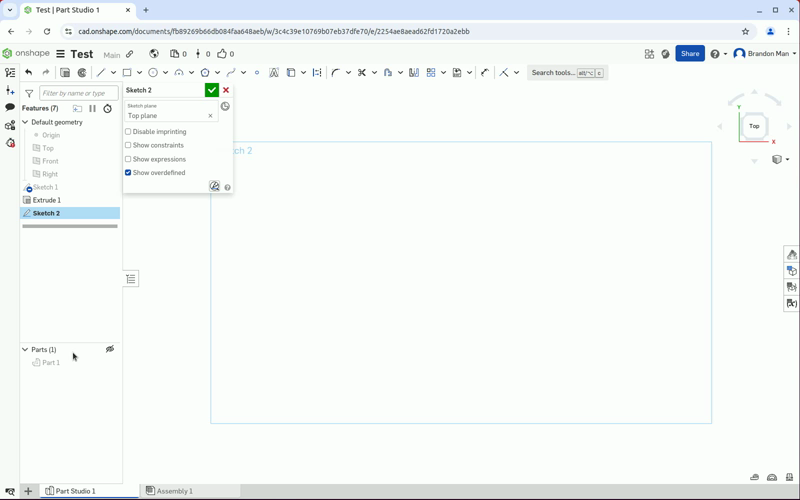
key(c)
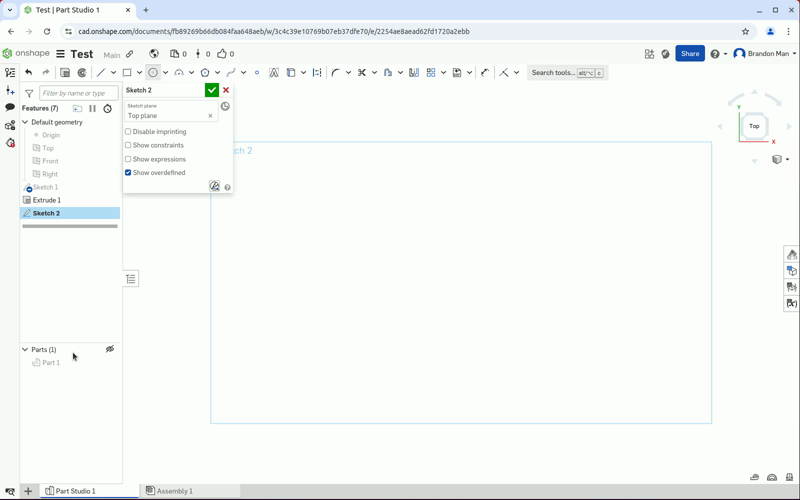
key_down(shift)
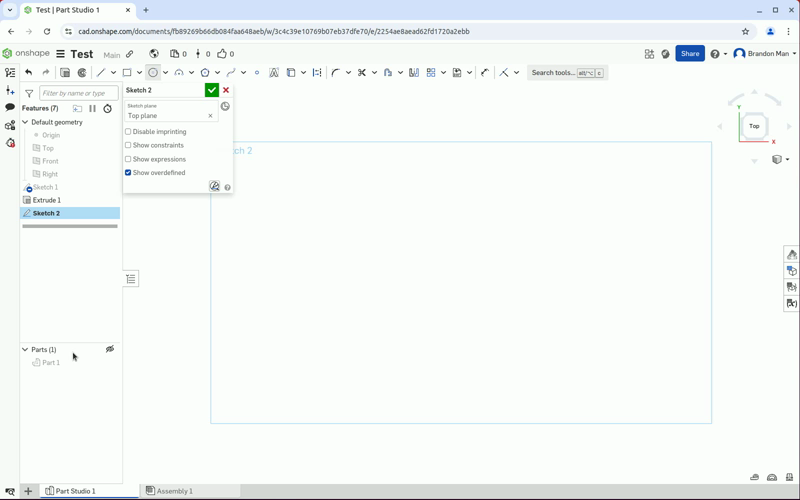
mouse_move(461, 282)
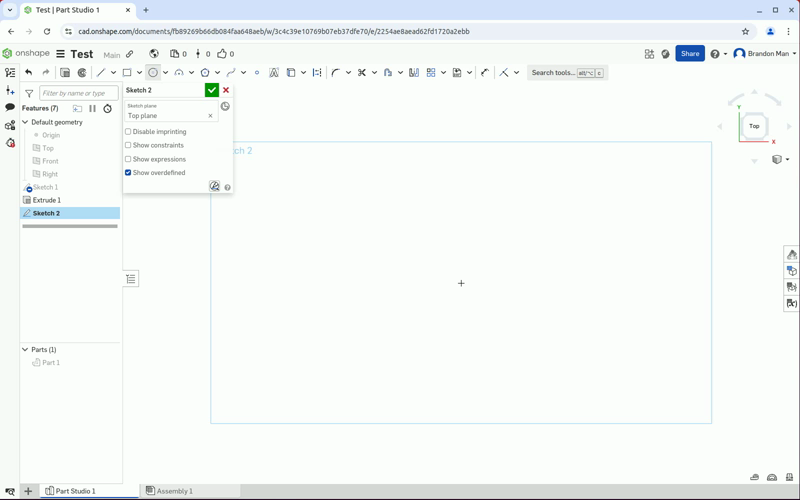
click(461, 282)
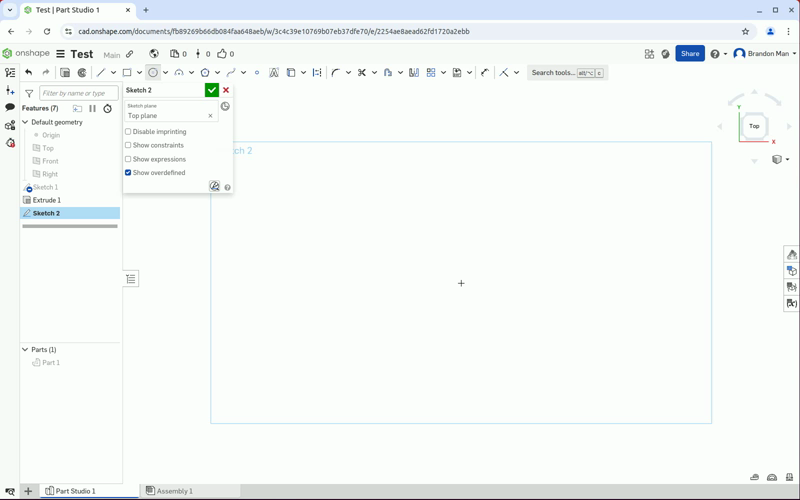
key_up(shift)
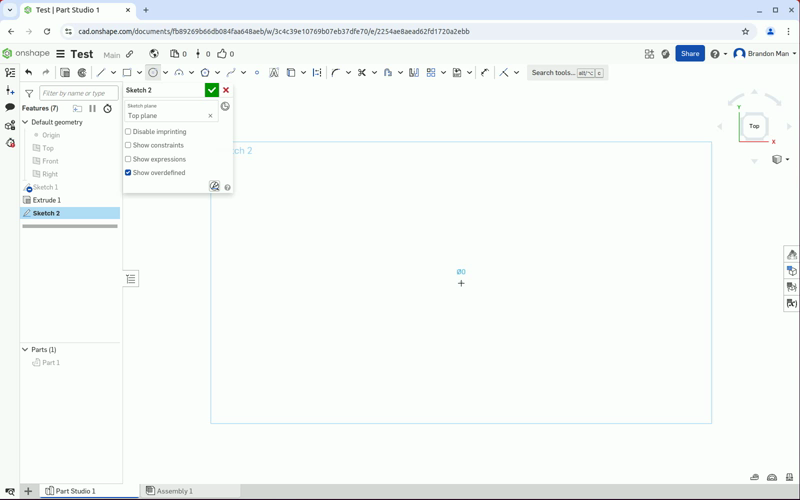
mouse_move(484, 282)
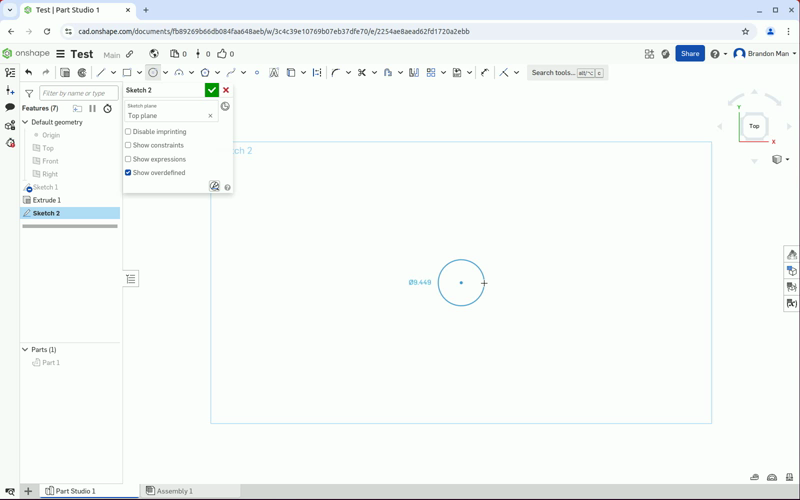
click(484, 282)
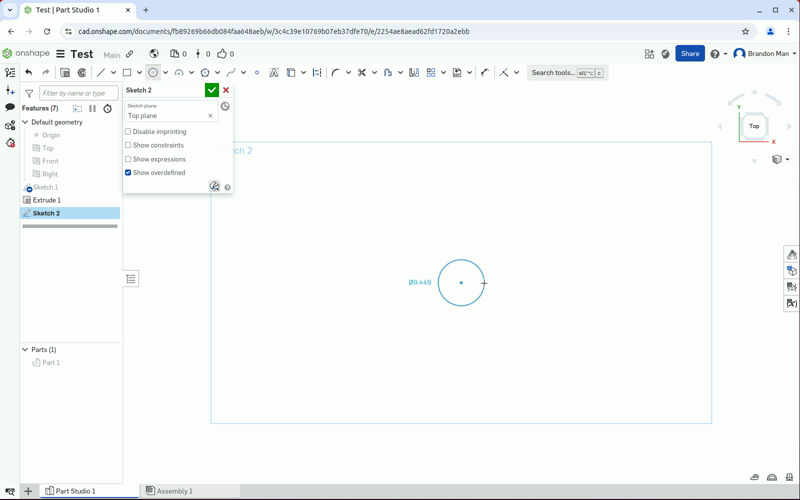
key(esc)
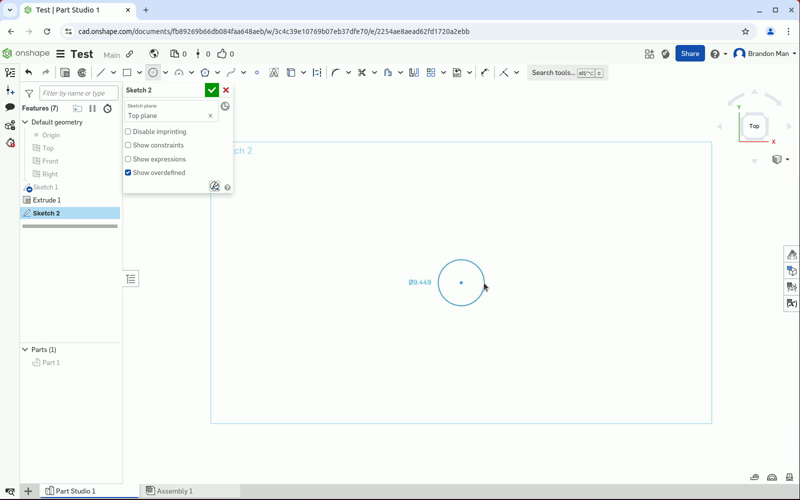
key(c)
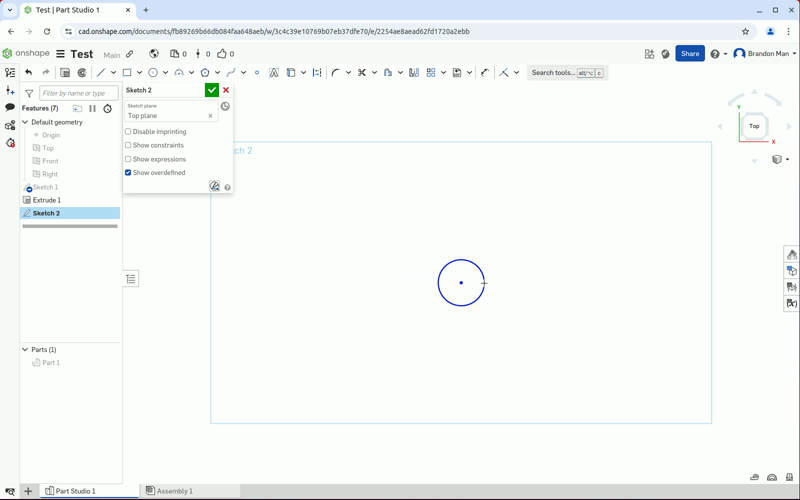
key_down(shift)
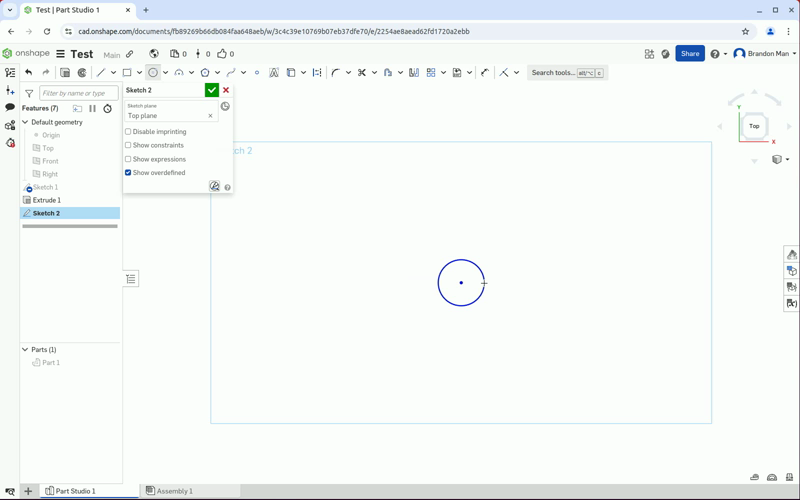
mouse_move(461, 282)
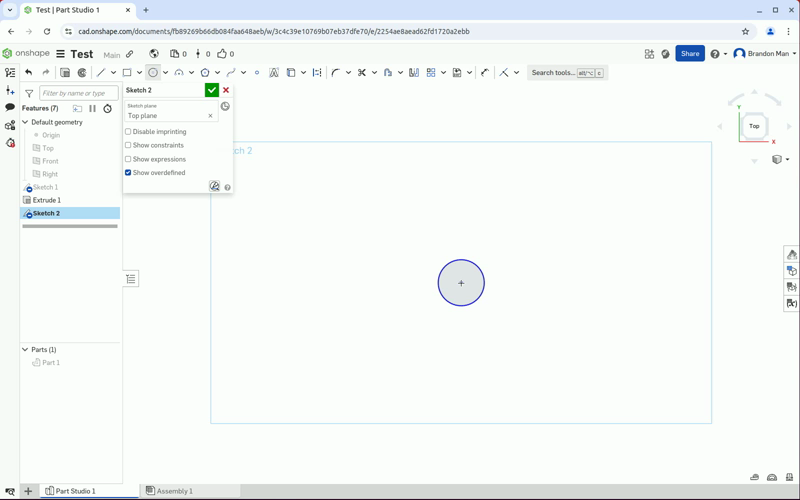
click(461, 282)
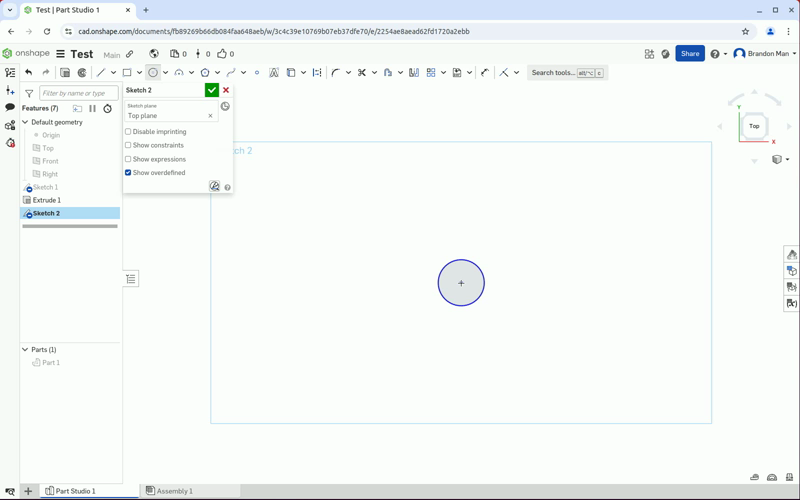
key_up(shift)
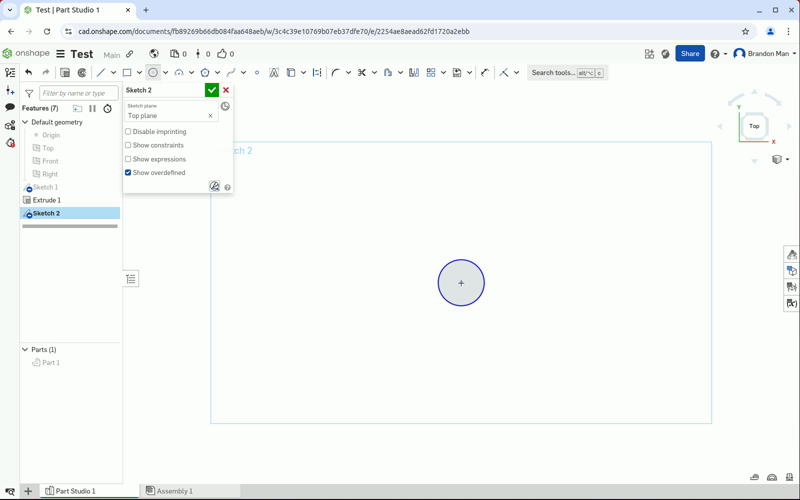
mouse_move(481, 282)
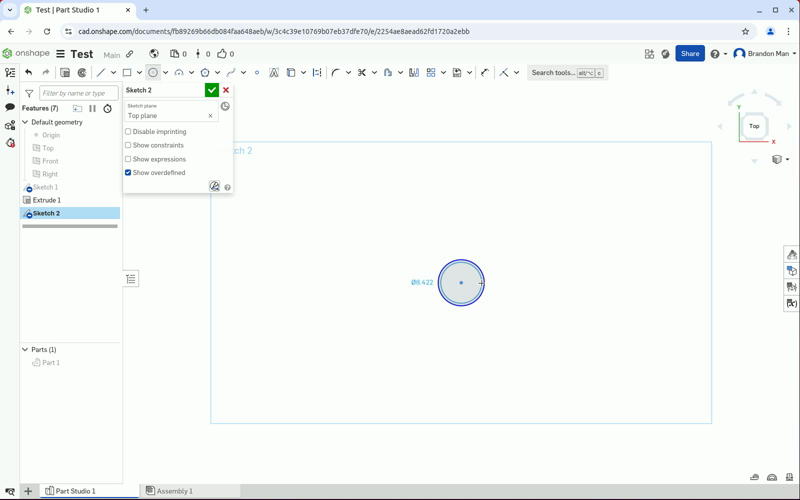
scroll(6)
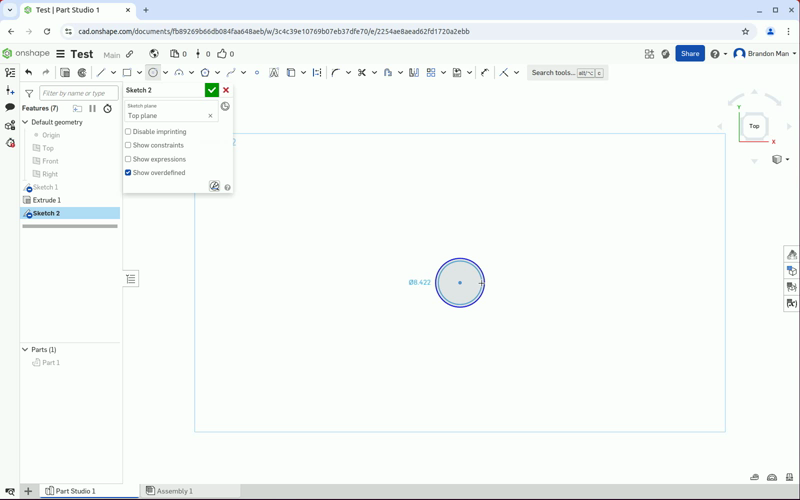
scroll(6)
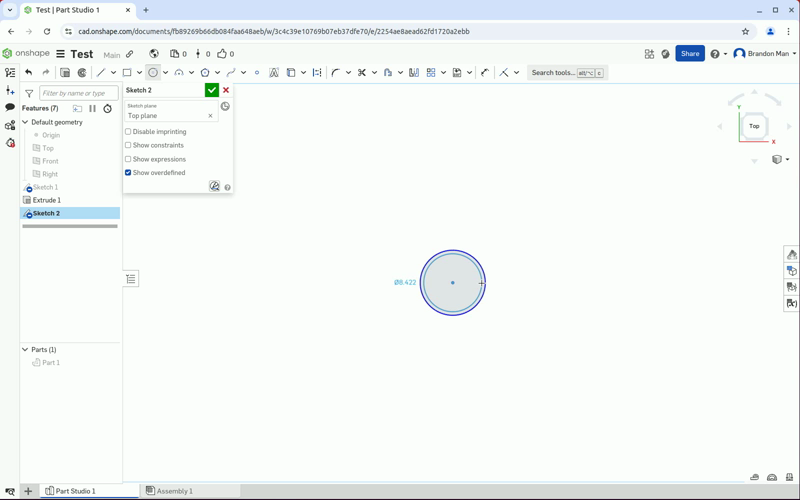
scroll(6)
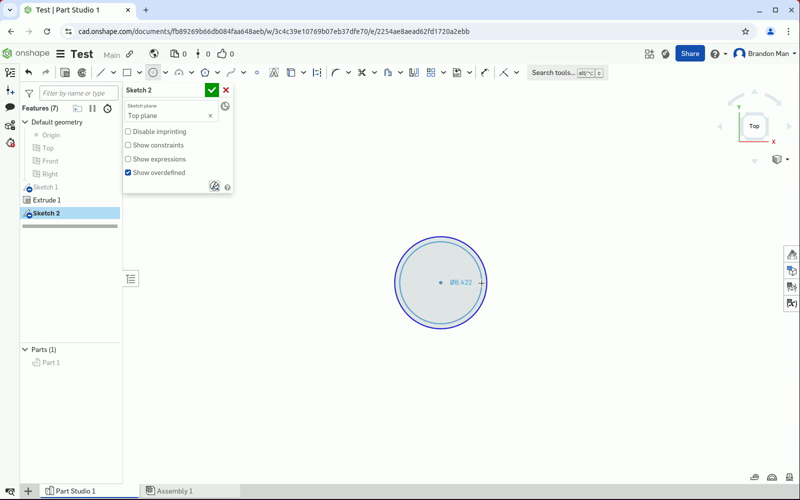
scroll(6)
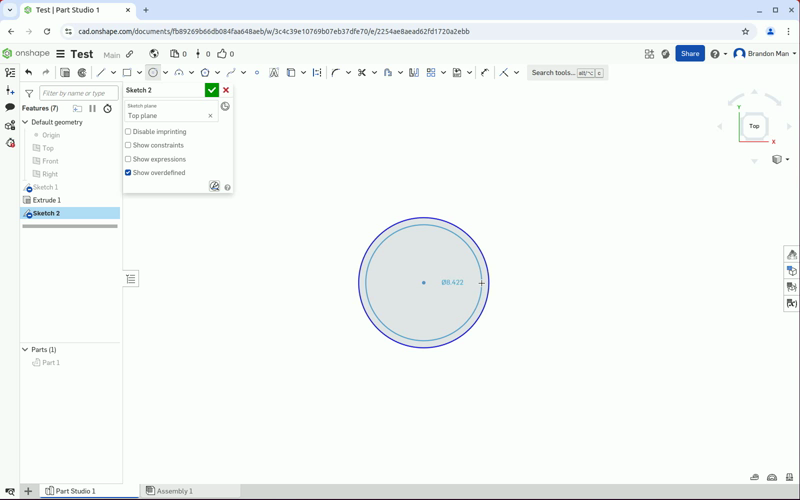
scroll(6)
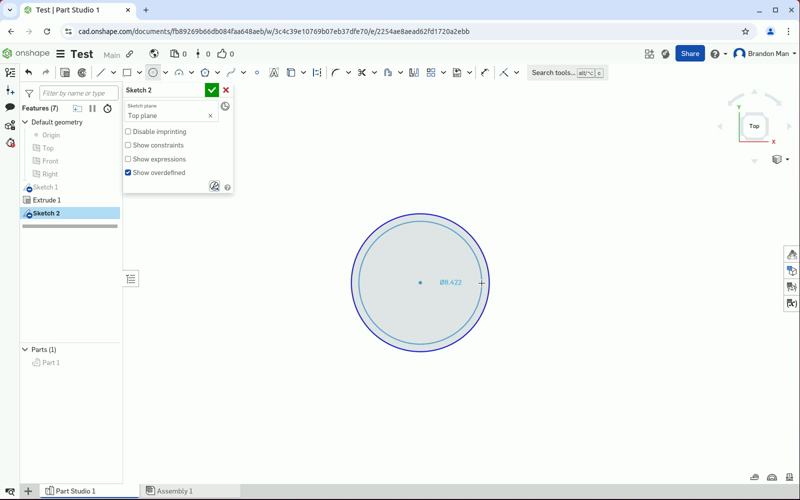
scroll(6)
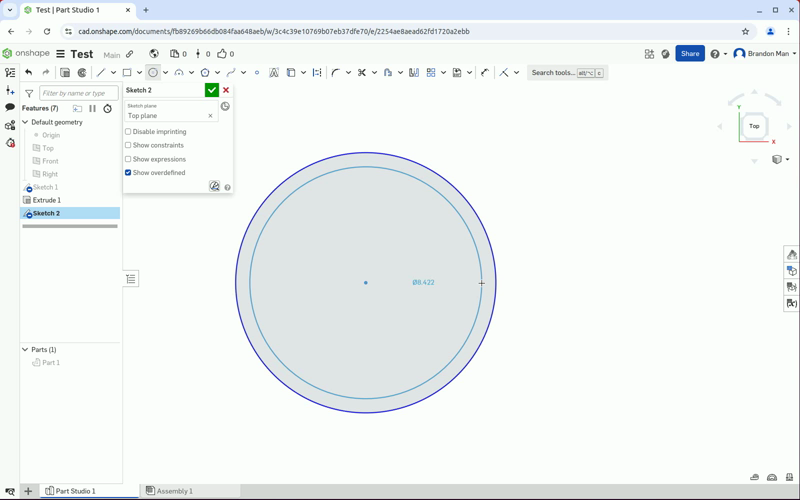
scroll(6)
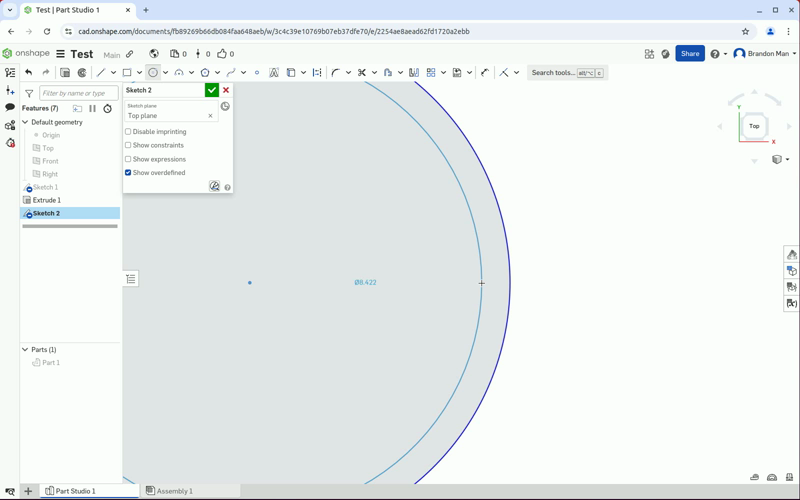
click(481, 282)
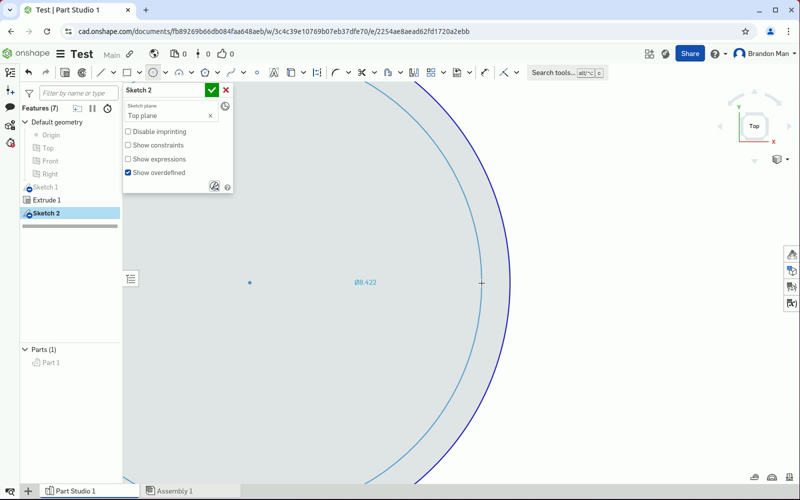
scroll(-6)
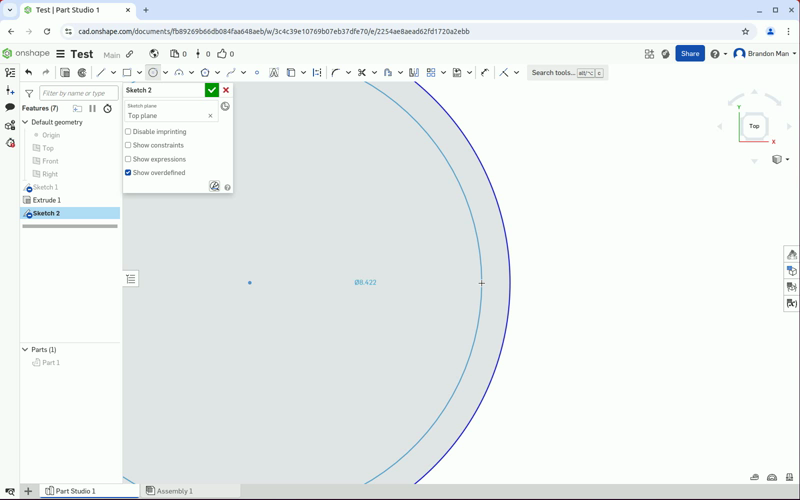
scroll(-6)
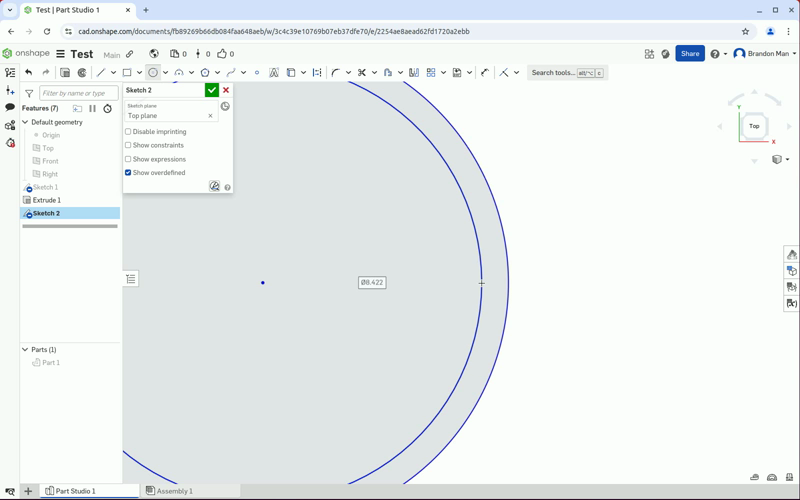
scroll(-6)
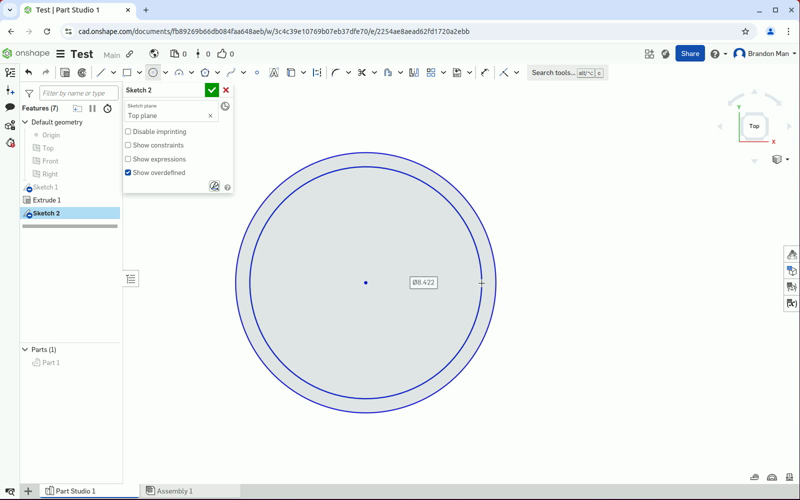
scroll(-6)
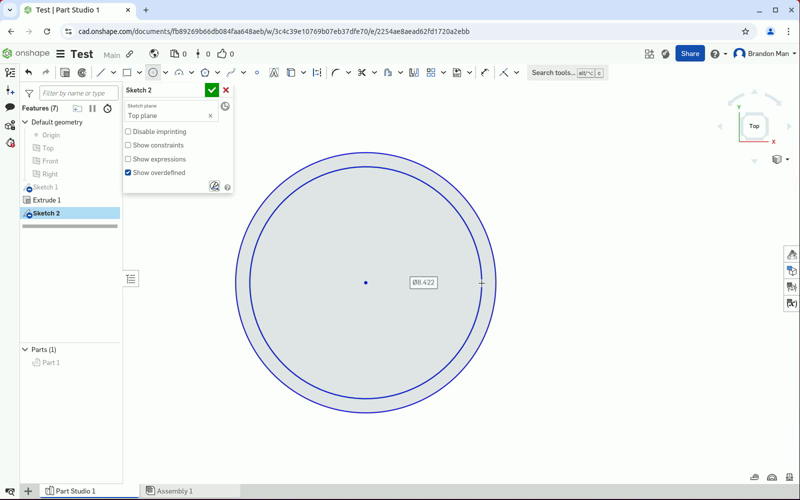
scroll(-6)
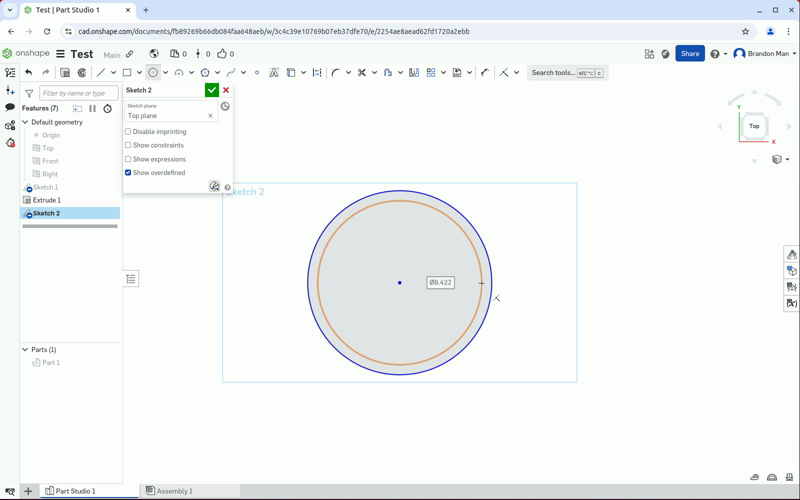
scroll(-6)
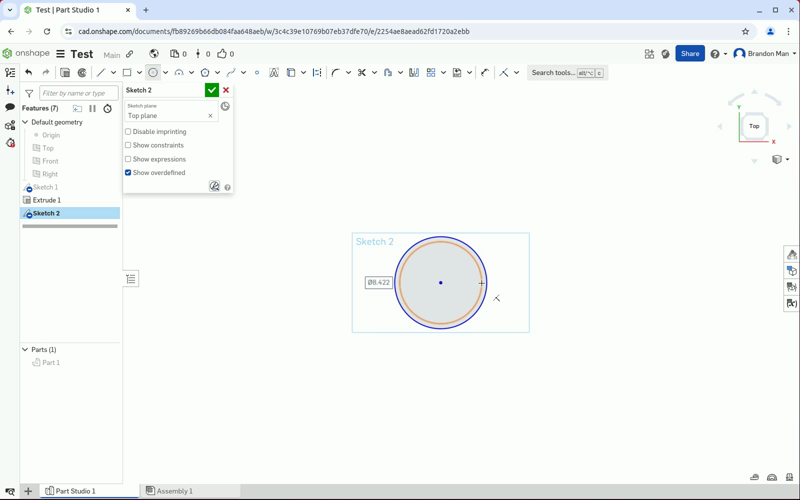
scroll(-6)
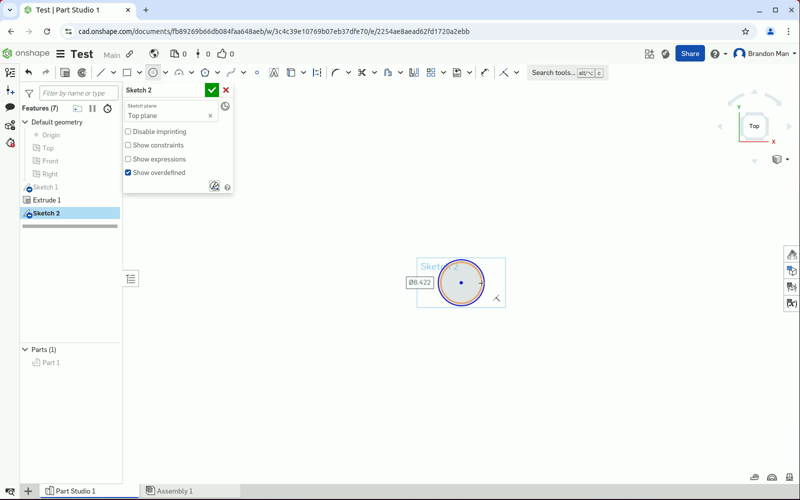
key(esc)
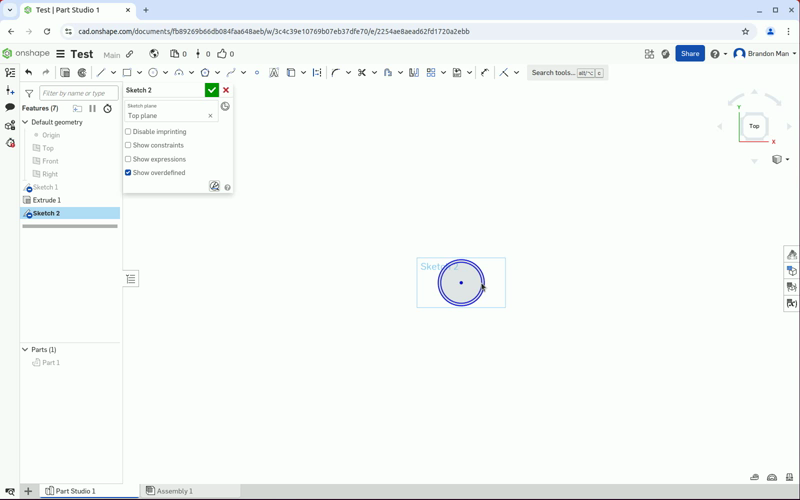
mouse_move(482, 279)
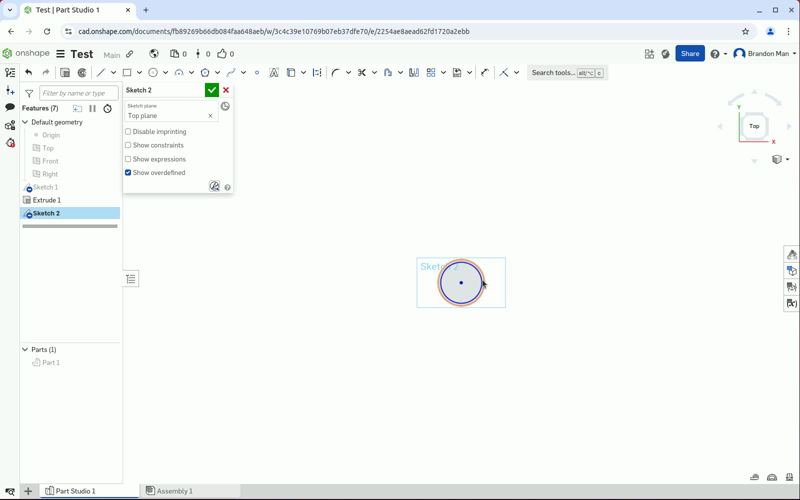
scroll(6)
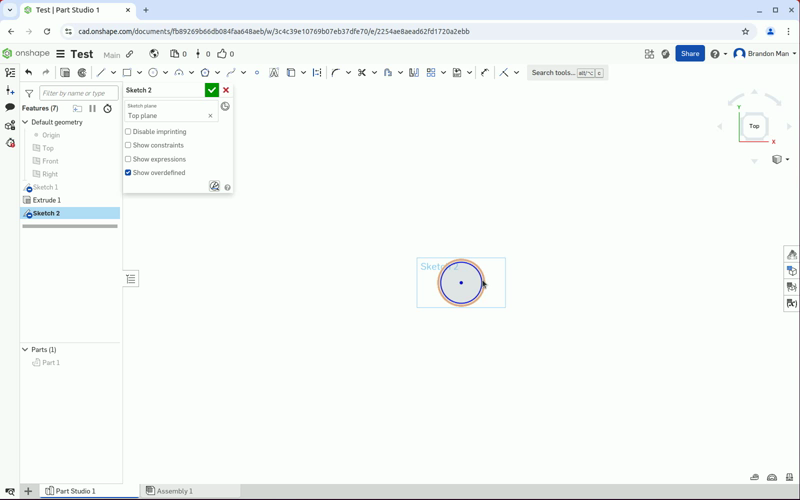
scroll(6)
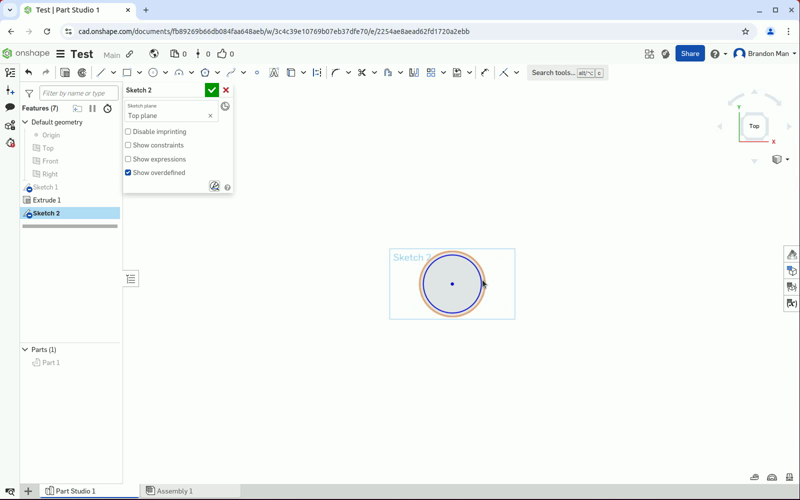
scroll(6)
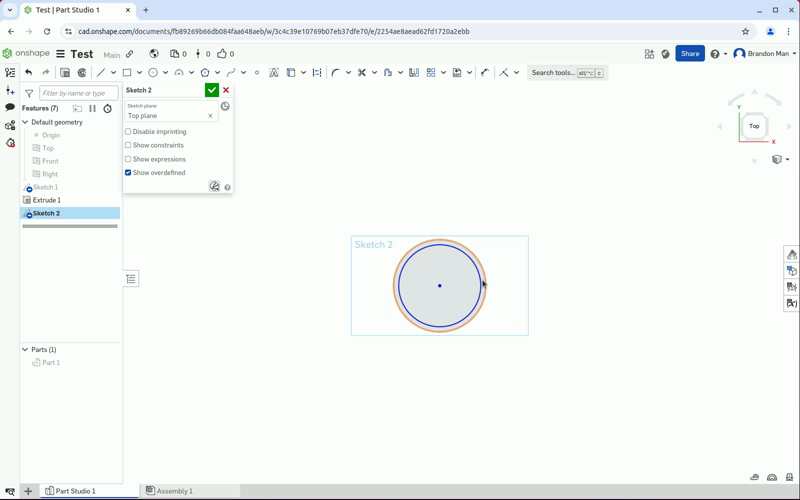
scroll(6)
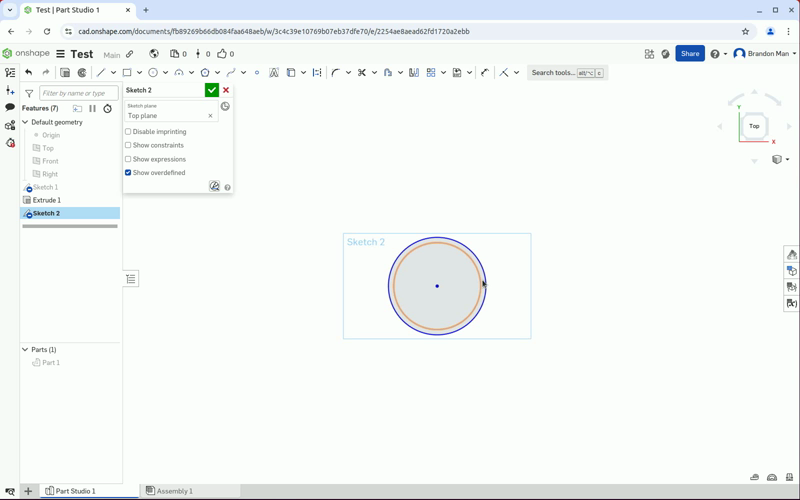
scroll(6)
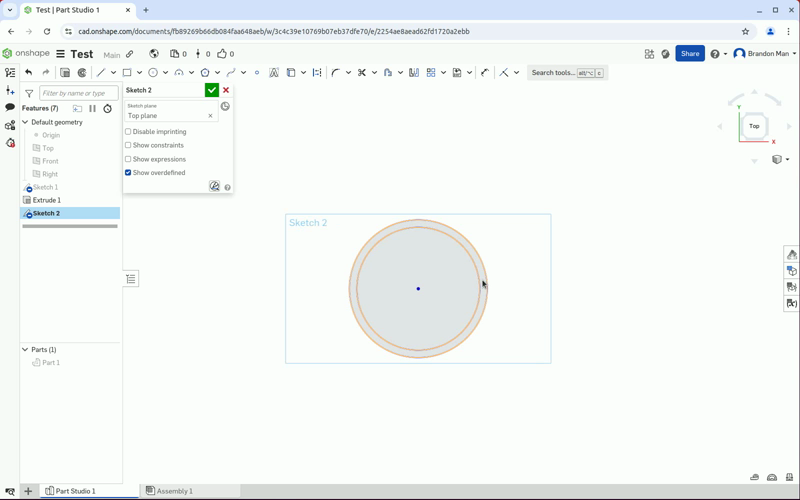
scroll(6)
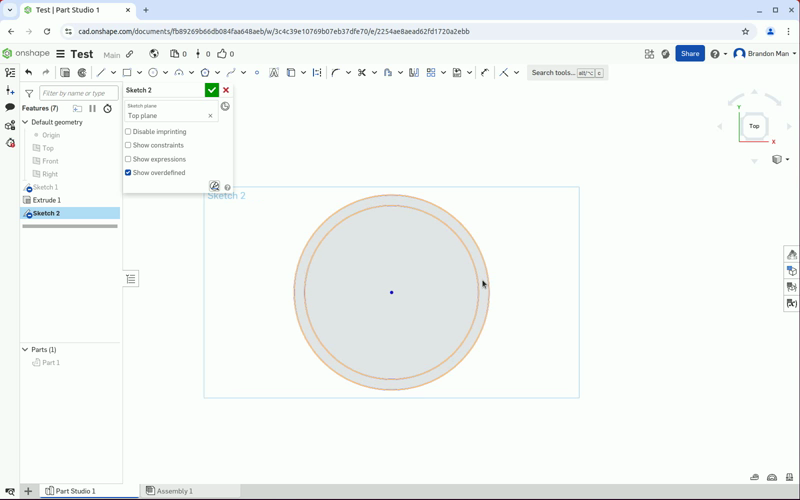
scroll(6)
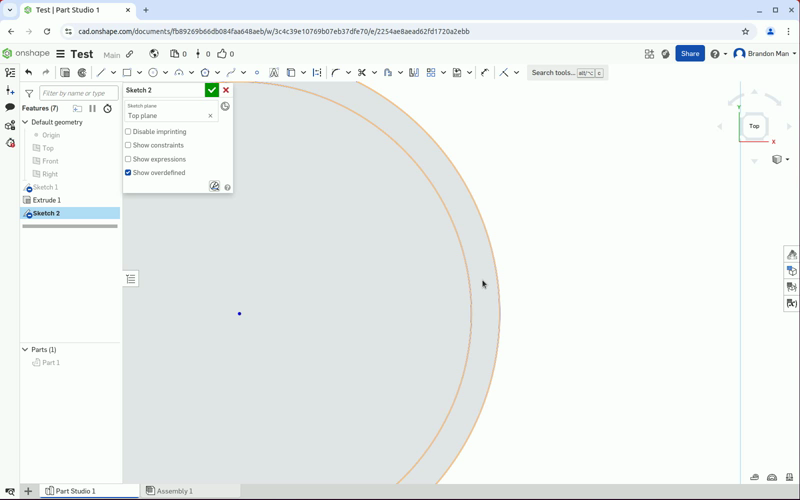
click(482, 279)
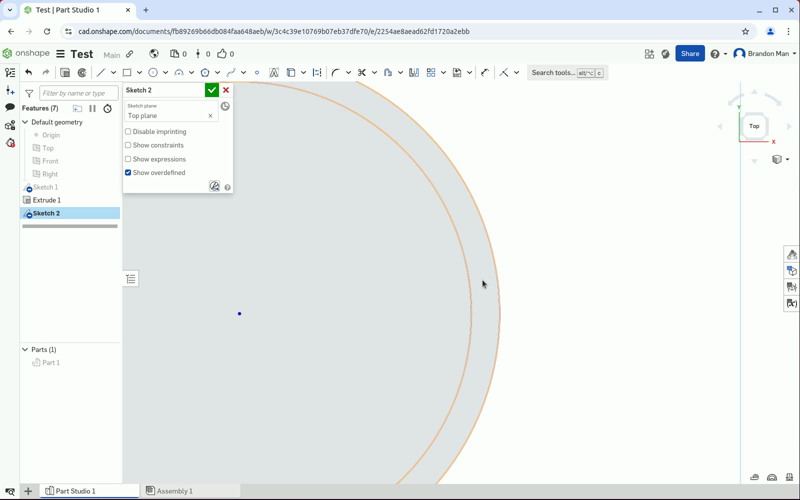
scroll(-6)
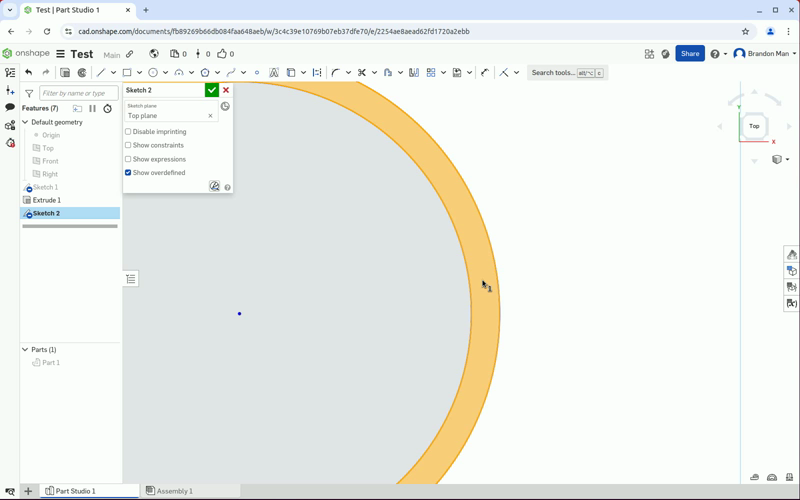
scroll(-6)
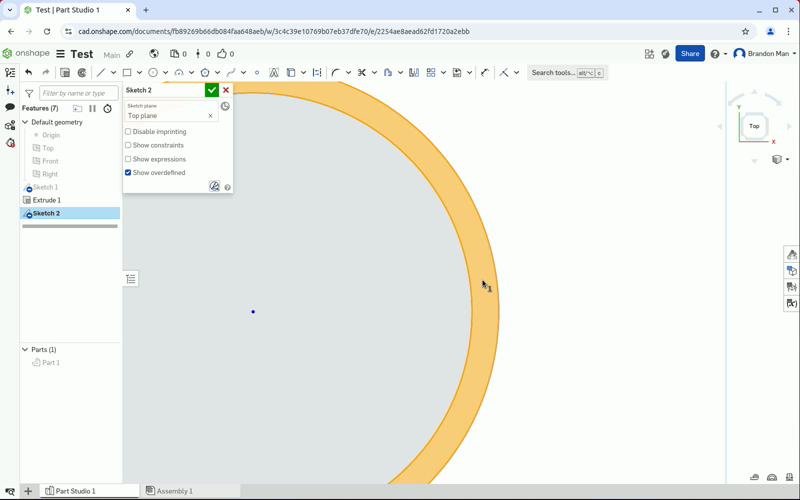
scroll(-6)
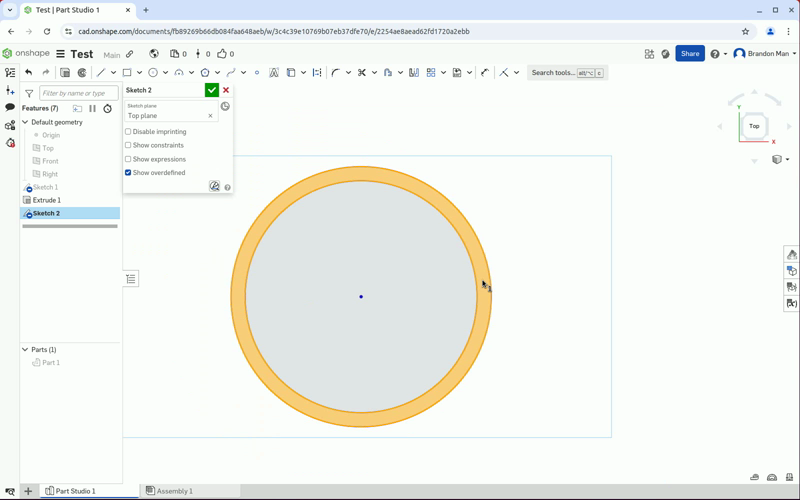
scroll(-6)
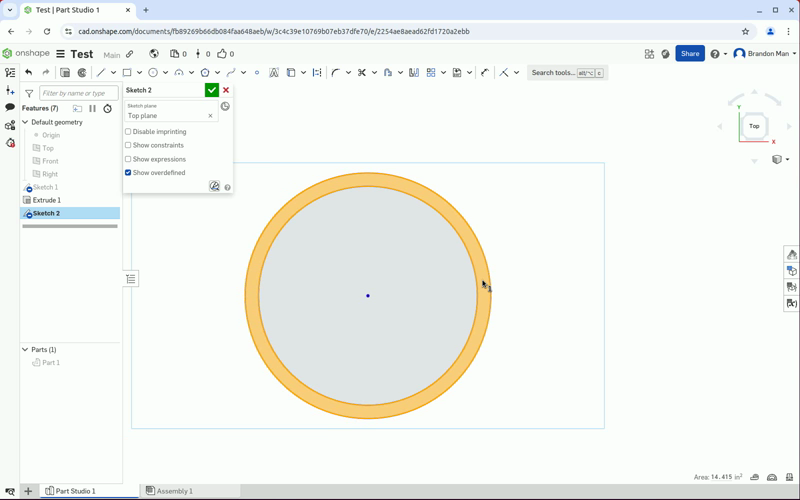
scroll(-6)
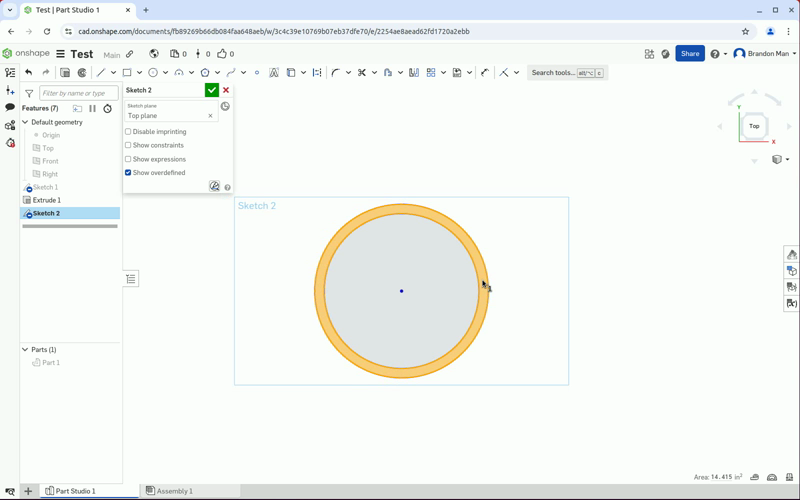
scroll(-6)
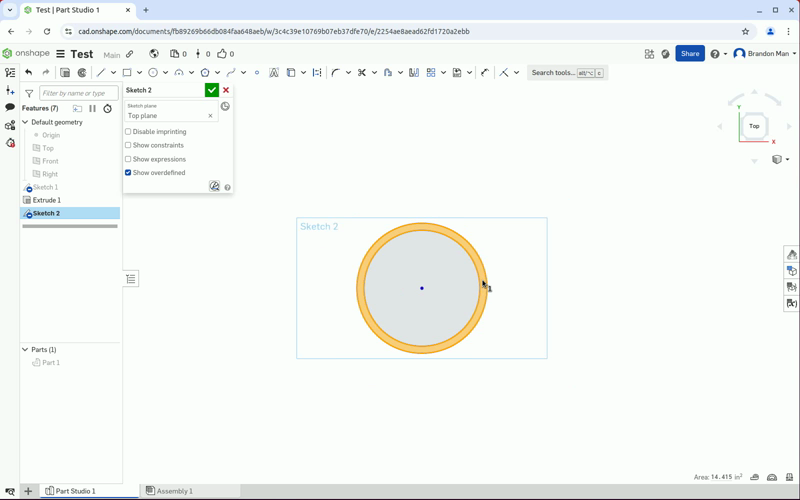
scroll(-6)
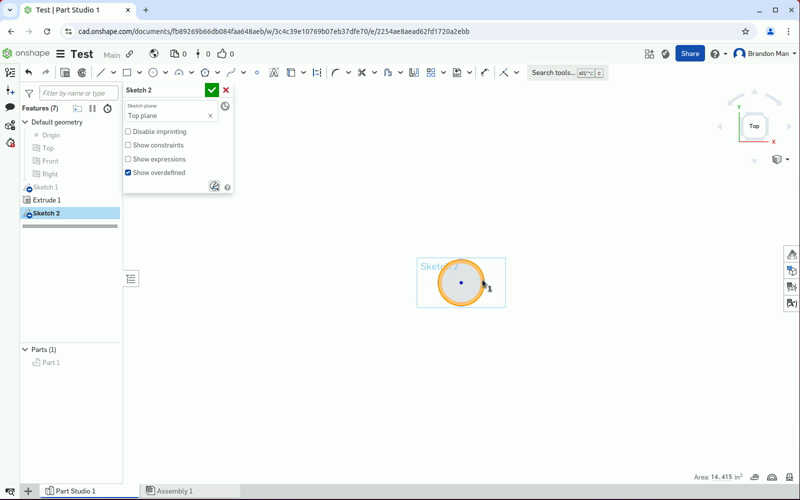
mouse_move(73, 352)
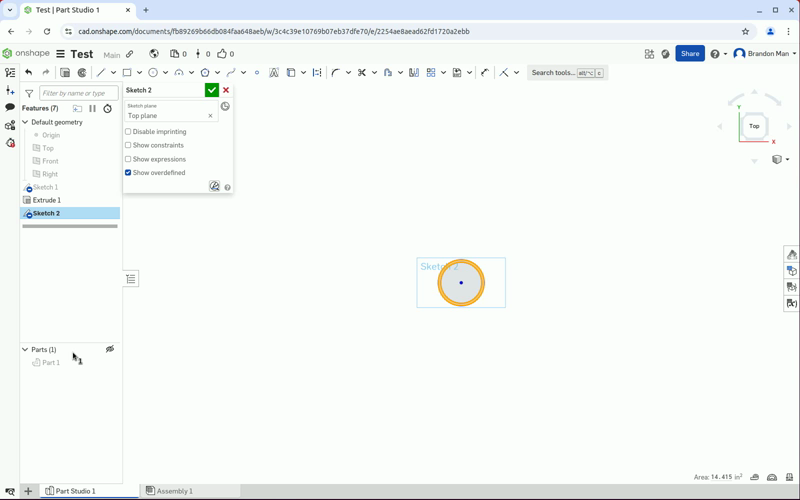
key(shift+y)
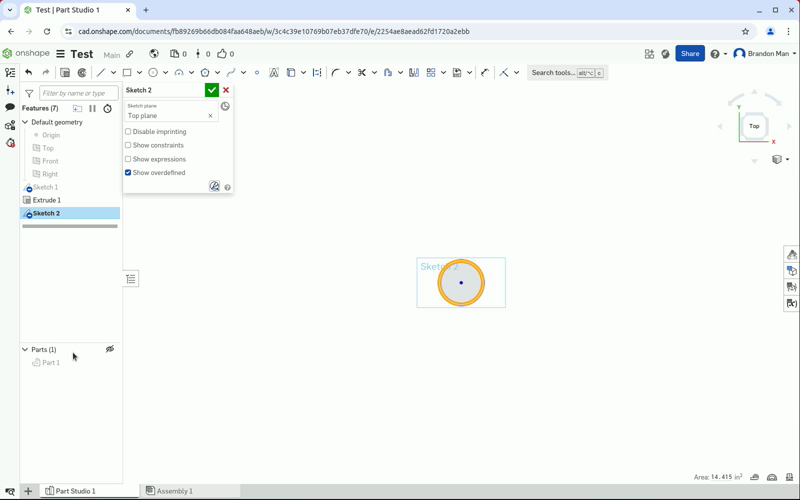
key(shift+e)
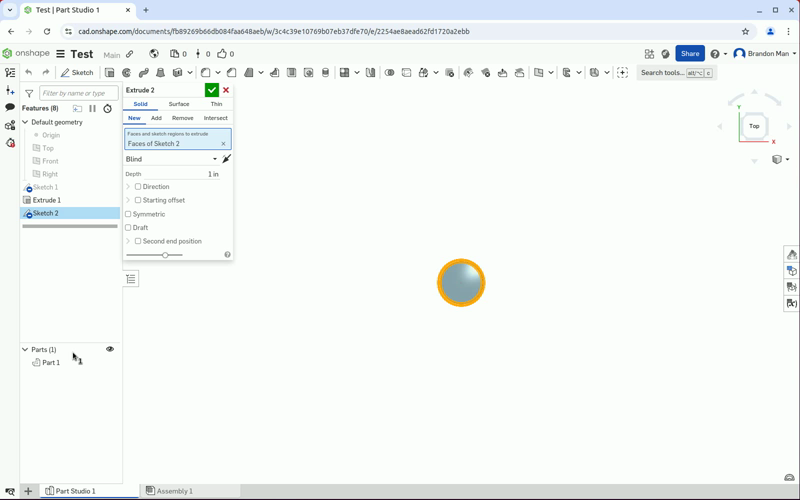
mouse_move(143, 106)
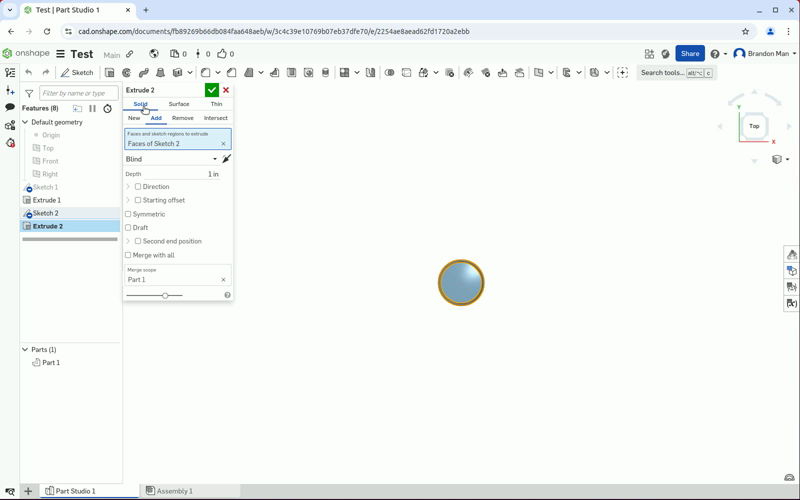
click(143, 106)
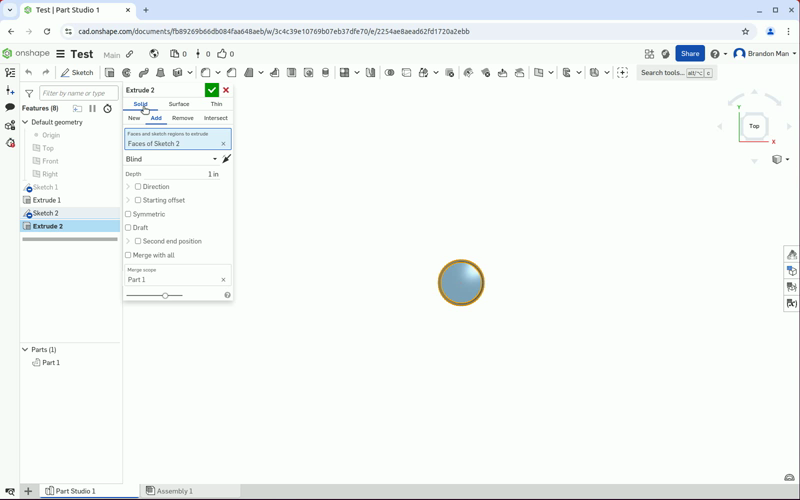
mouse_move(137, 120)
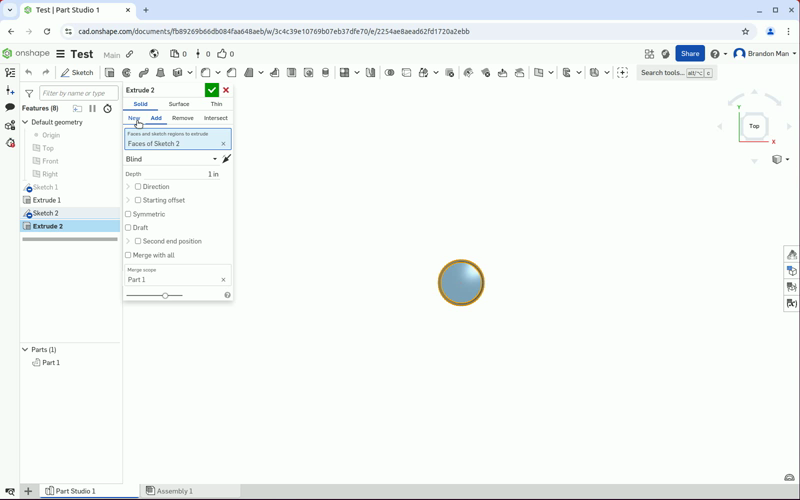
click(137, 120)
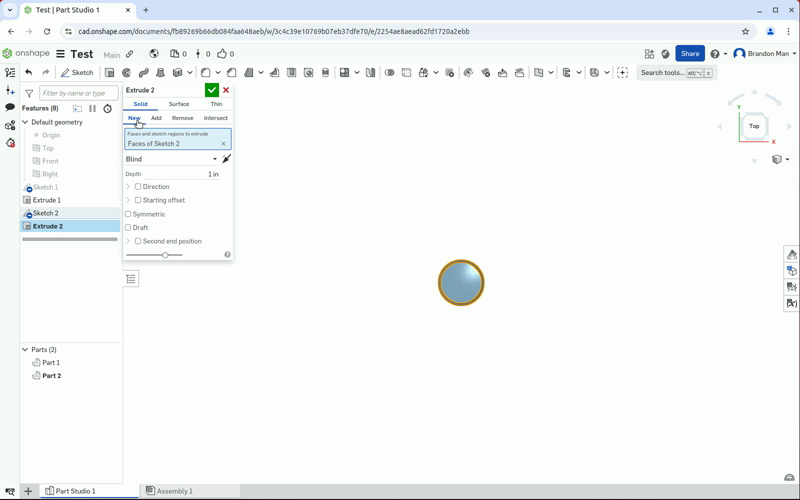
key(tab, 4)
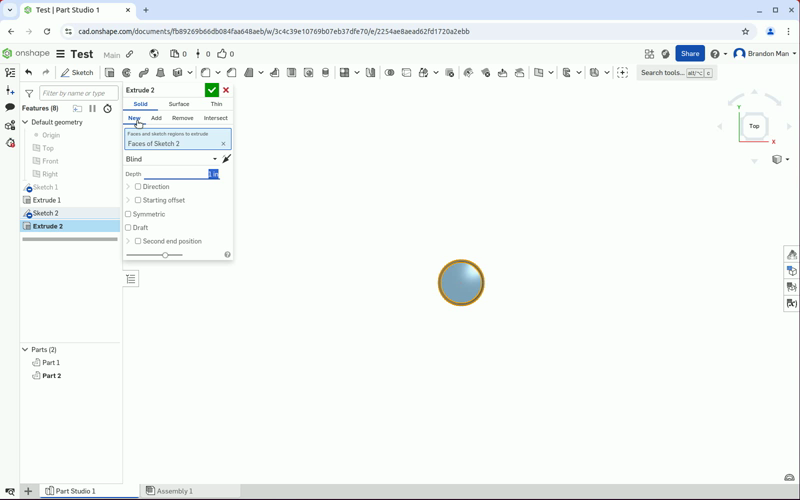
text(0.963)
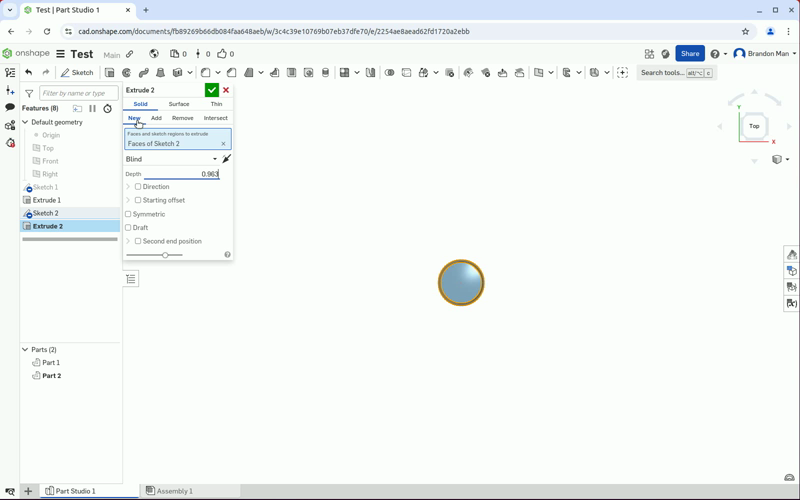
key(enter)
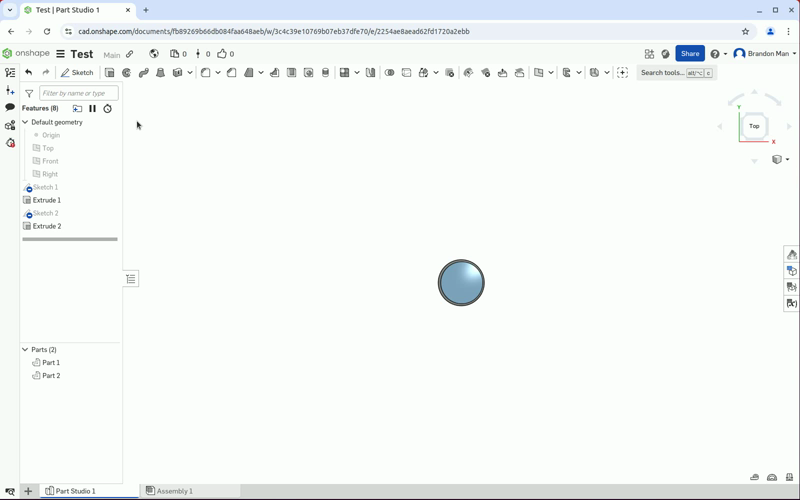
key(shift+h)
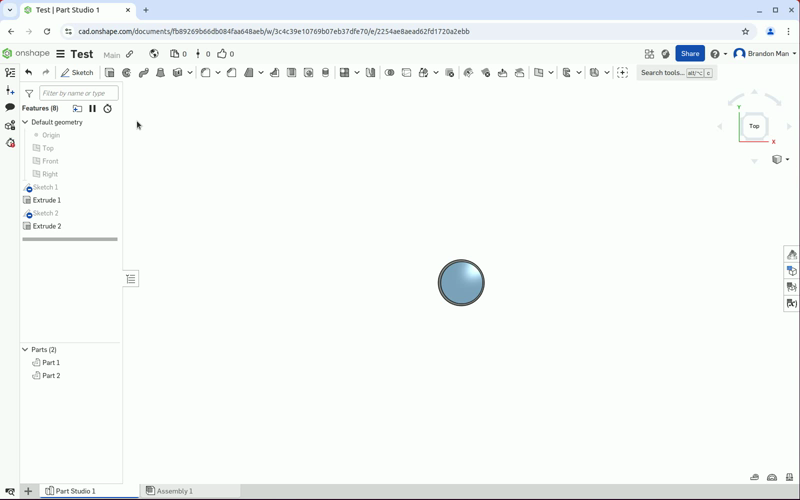
key(shift+h)
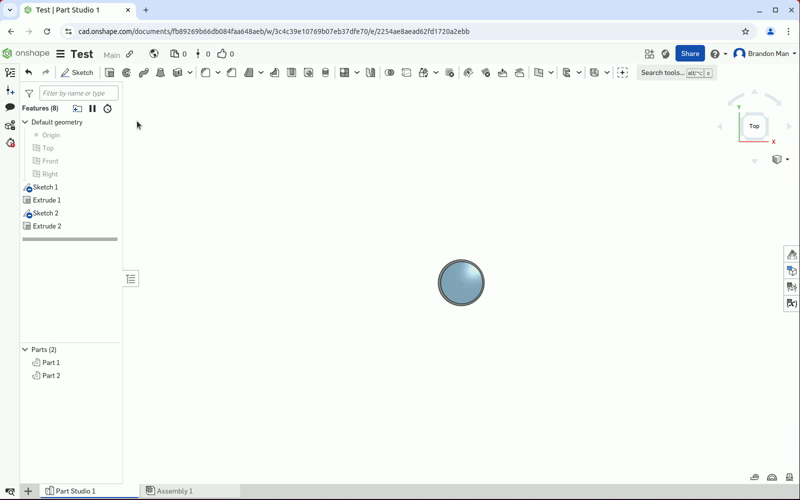
key(shift+7)
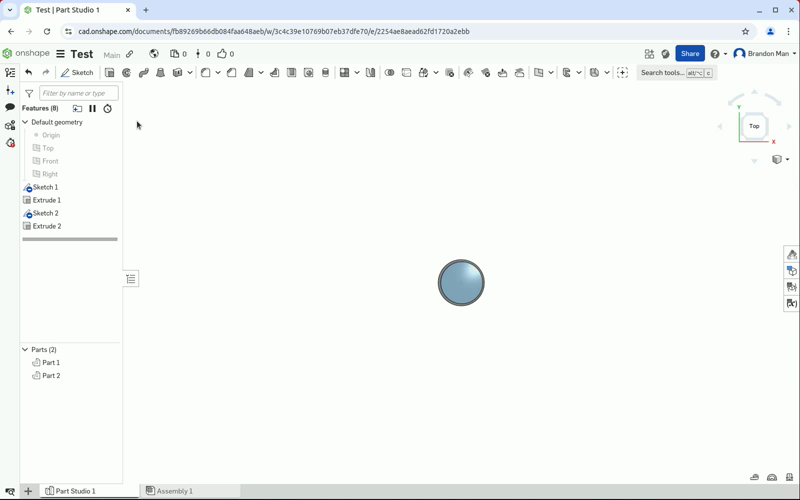
key(up, 3)
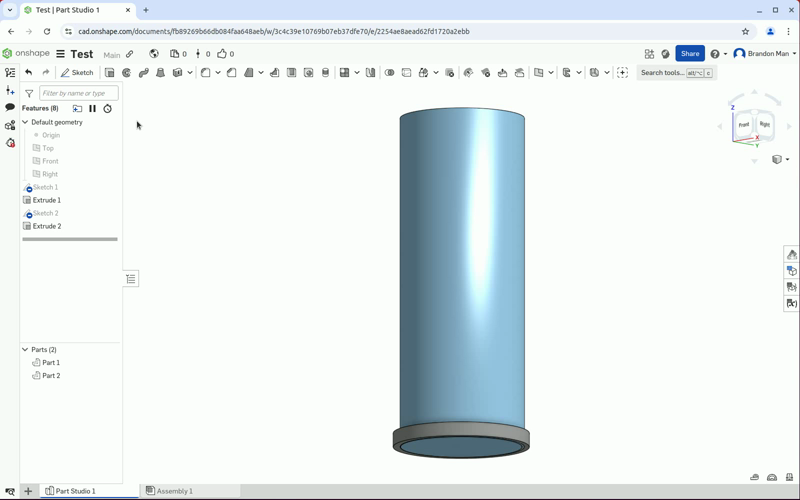
key(left, 3)
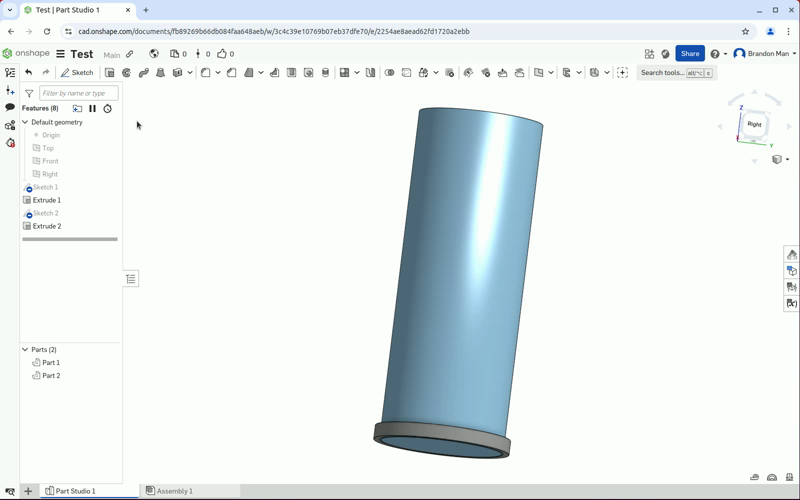
key(right, 3)
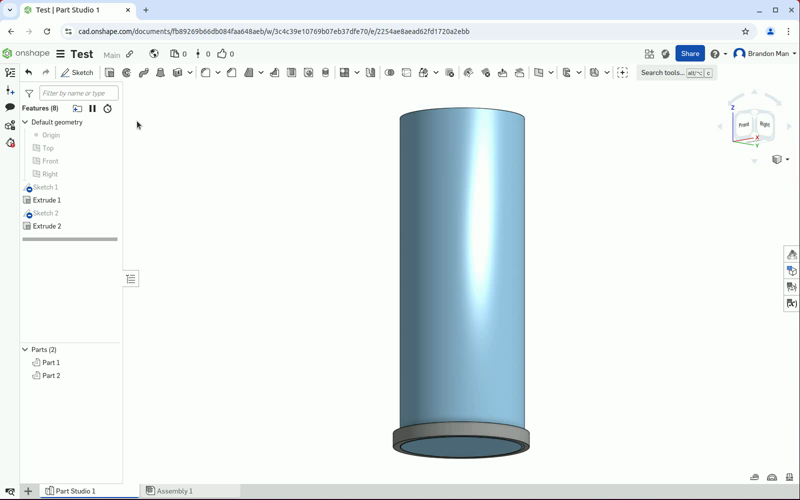
key(down, 3)
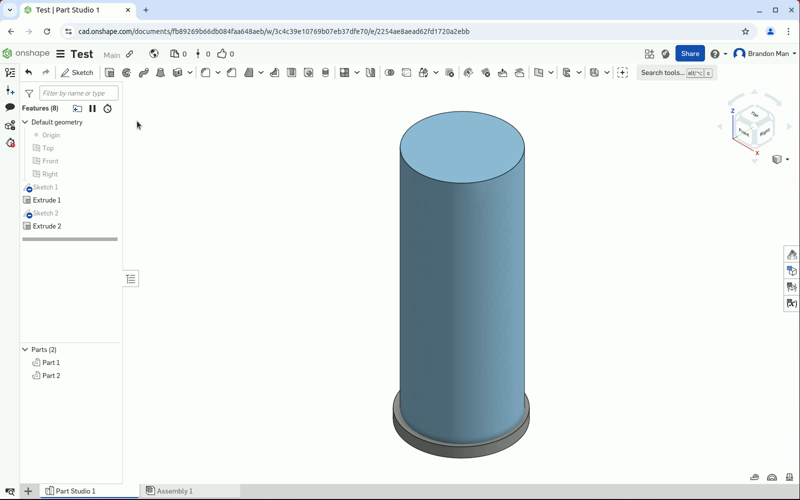
mouse_move(73, 189)
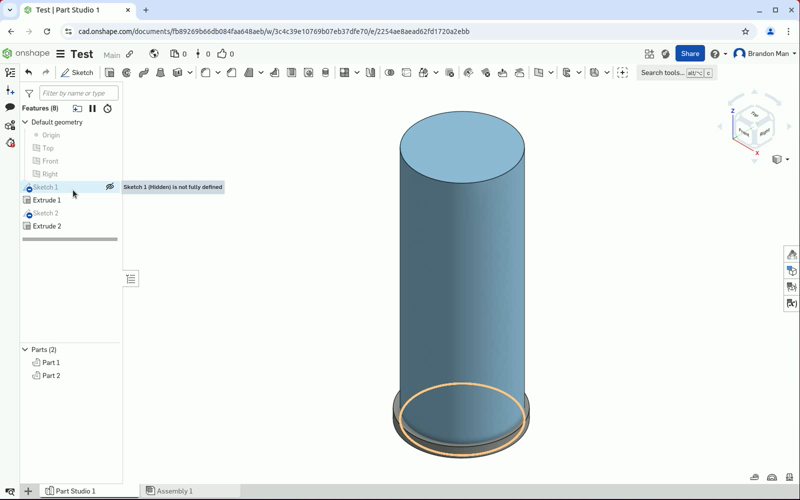
click(73, 189)